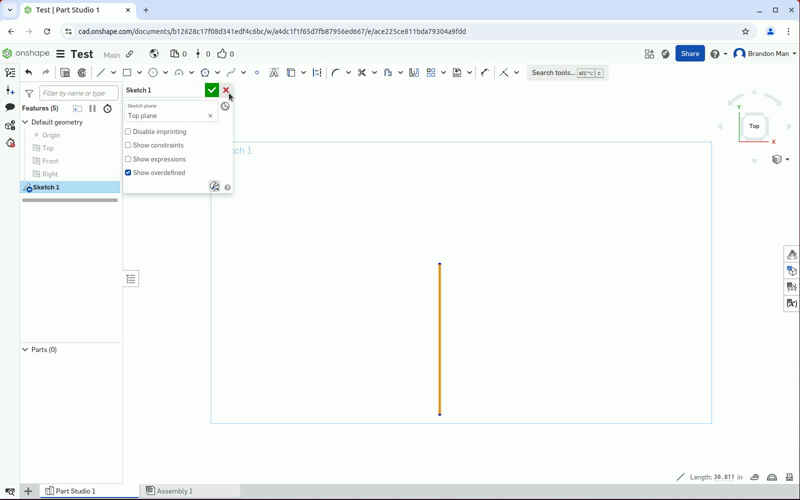
key(shift+h)
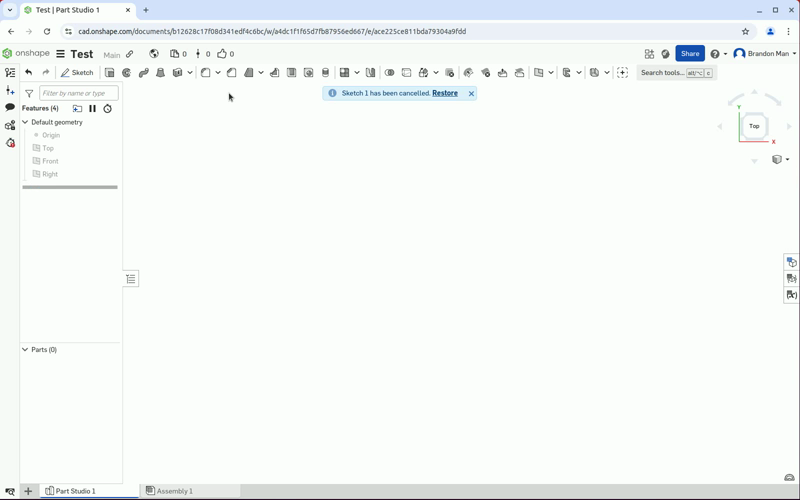
mouse_move(73, 352)
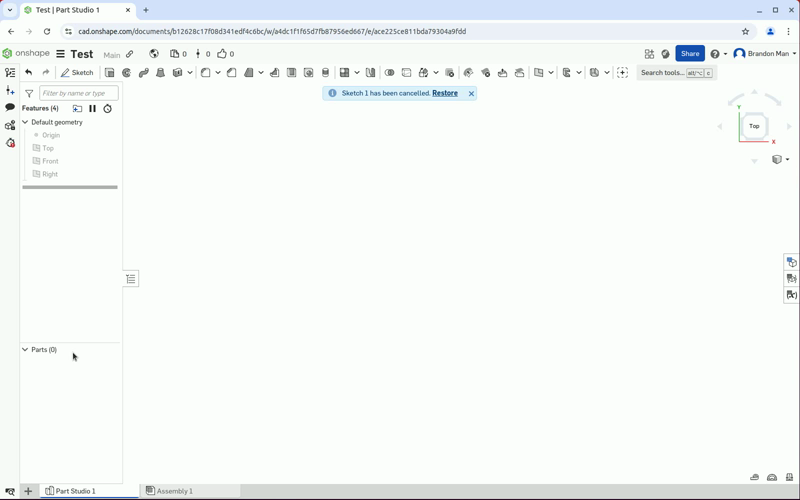
key(y)
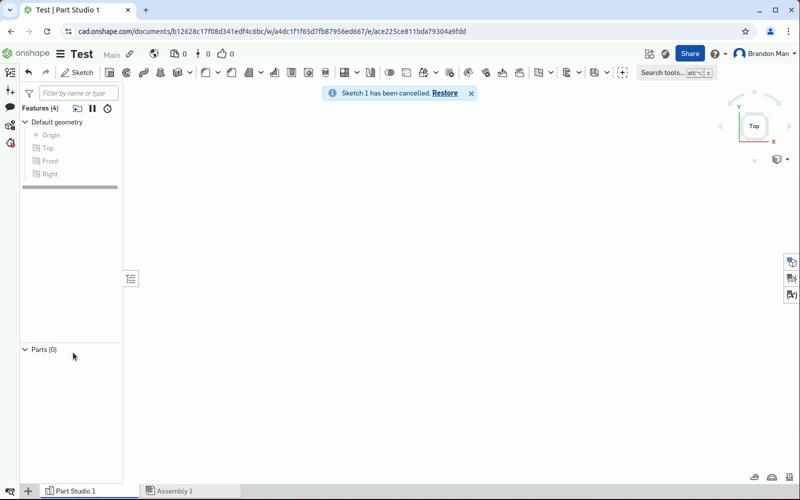
key(shift+p)
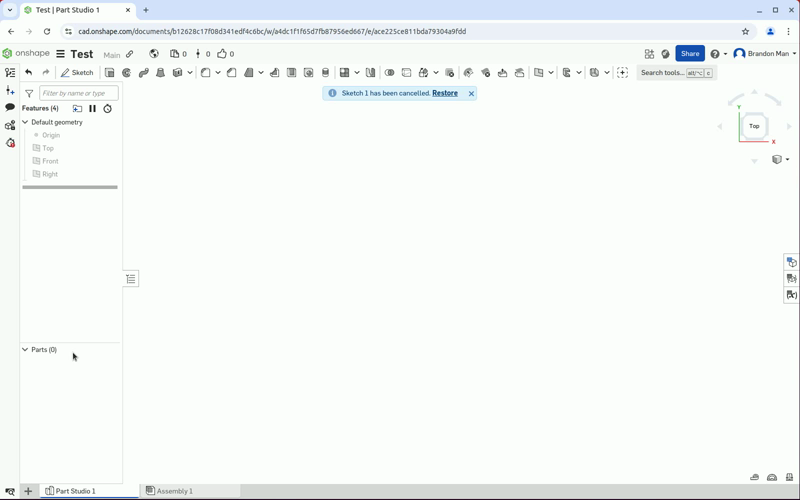
key(space)
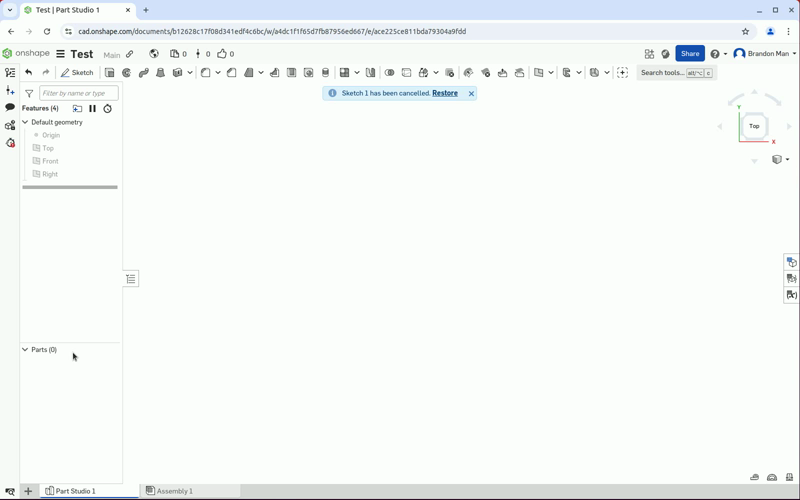
key_down(shift)
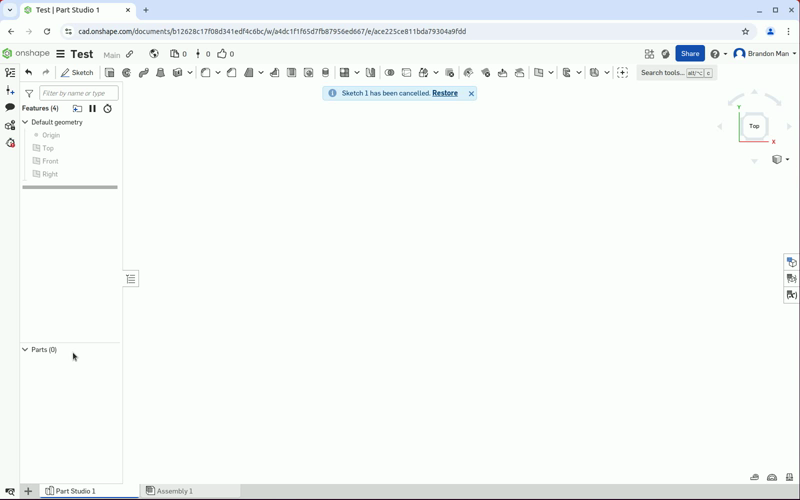
key(up)
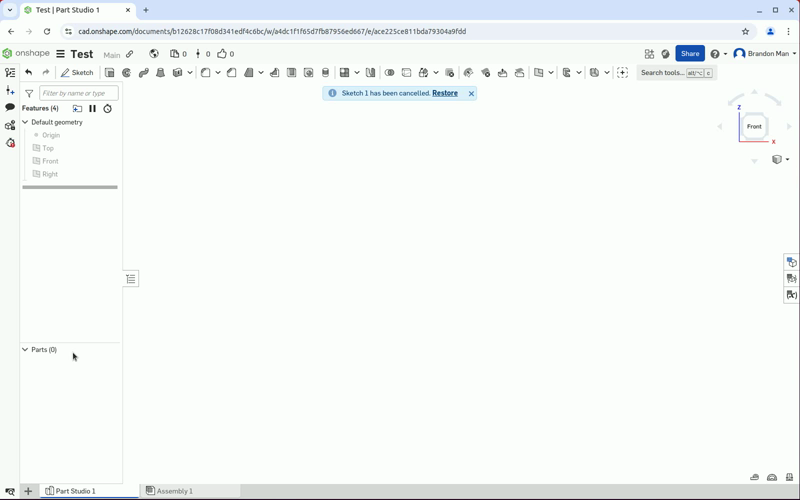
key_up(shift)
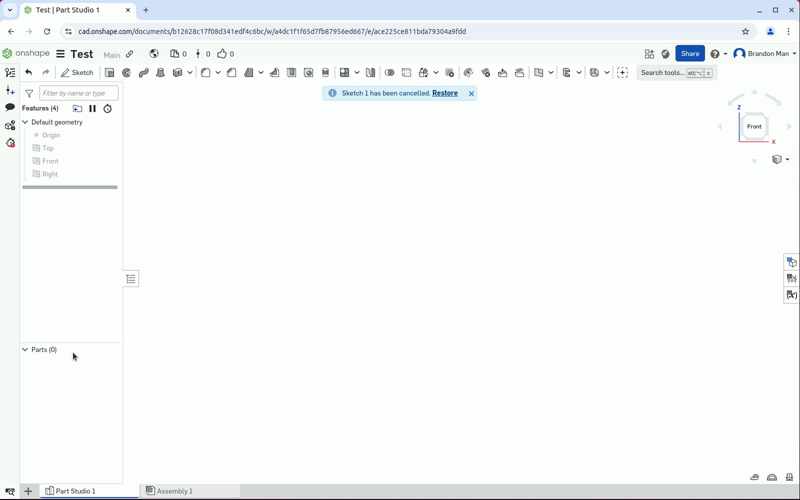
mouse_move(73, 352)
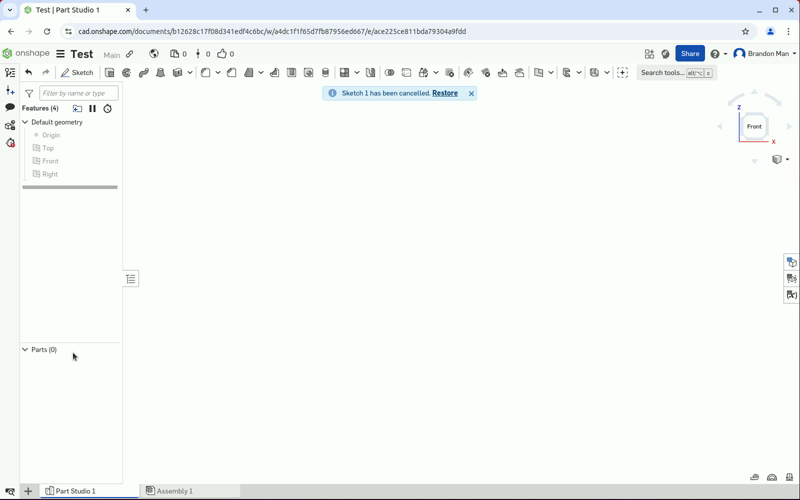
key(shift+y)
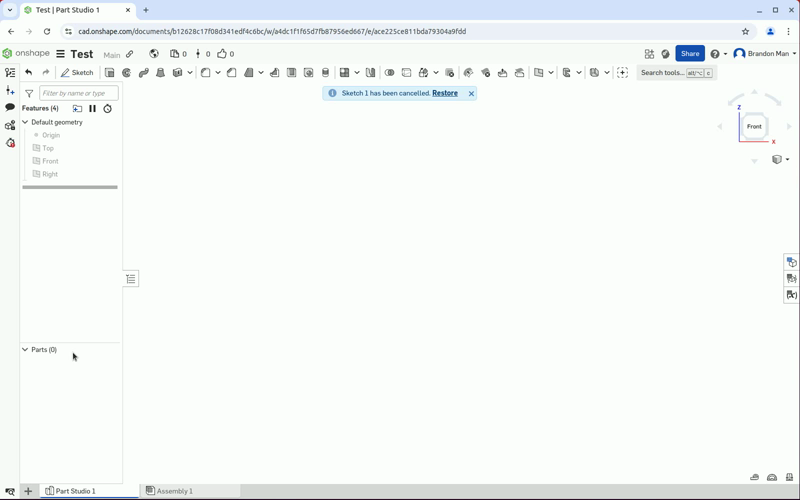
key(shift+s)
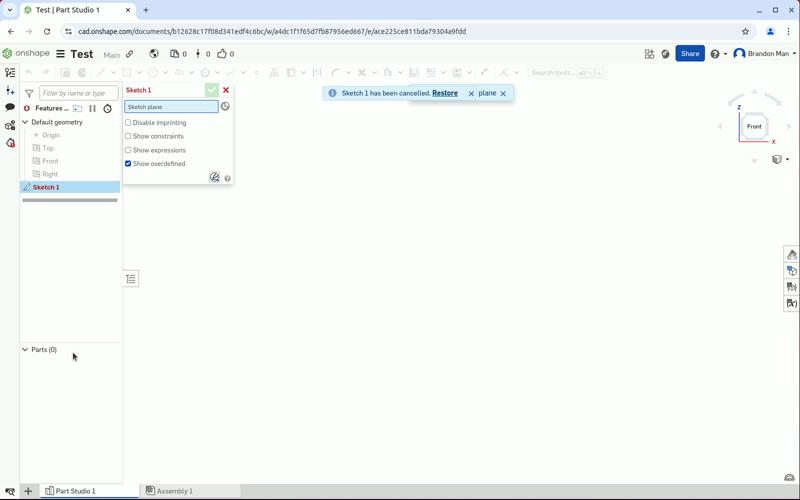
mouse_move(73, 163)
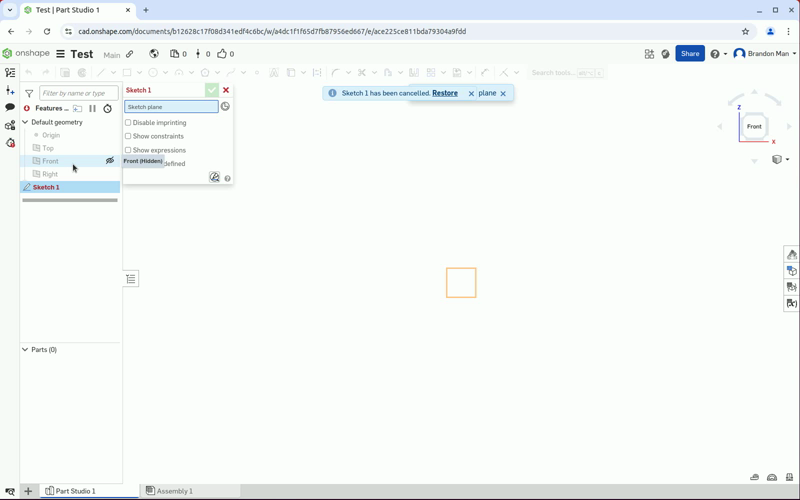
click(73, 163)
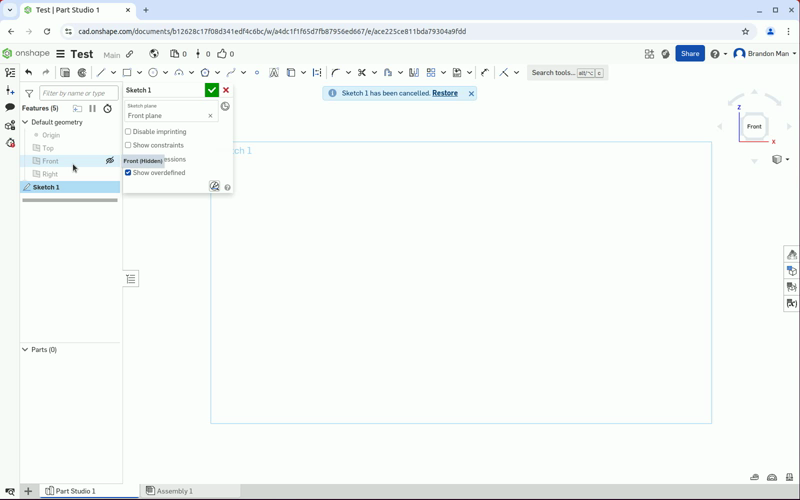
mouse_move(73, 352)
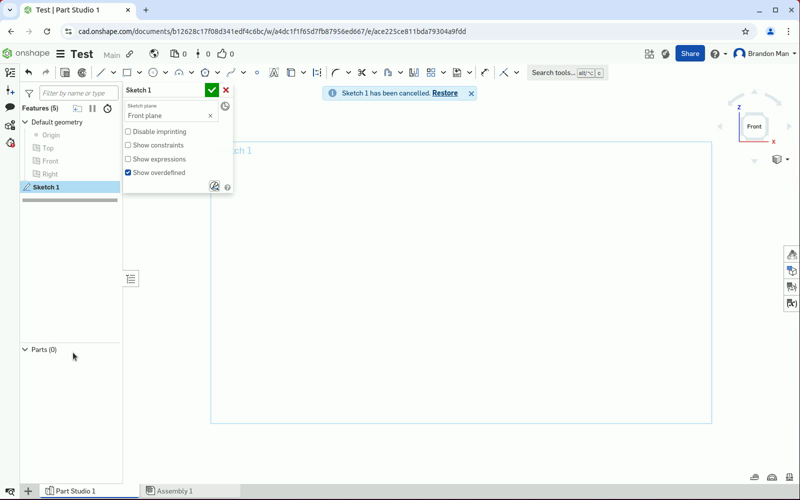
key(y)
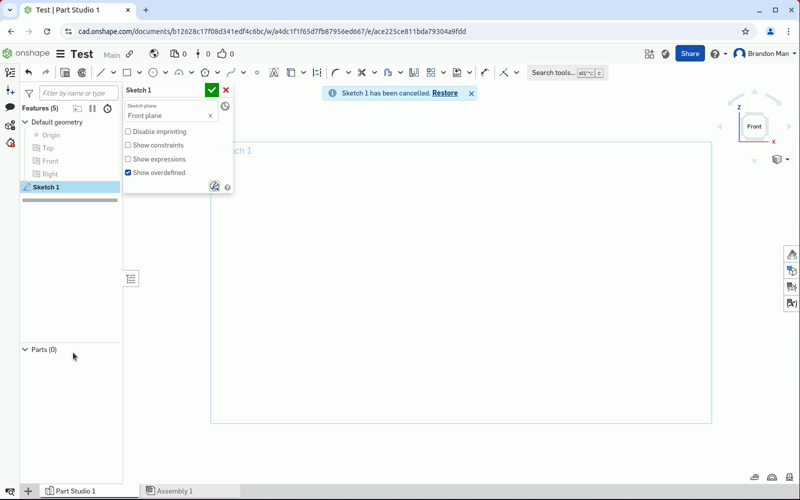
key(l)
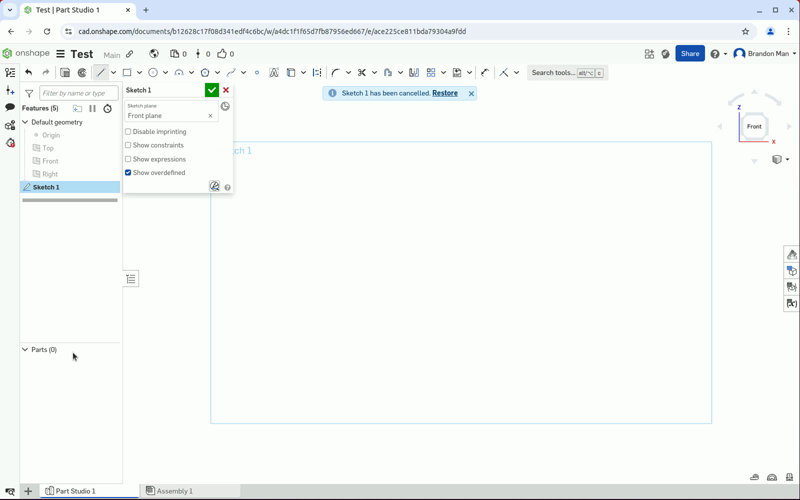
key_down(shift)
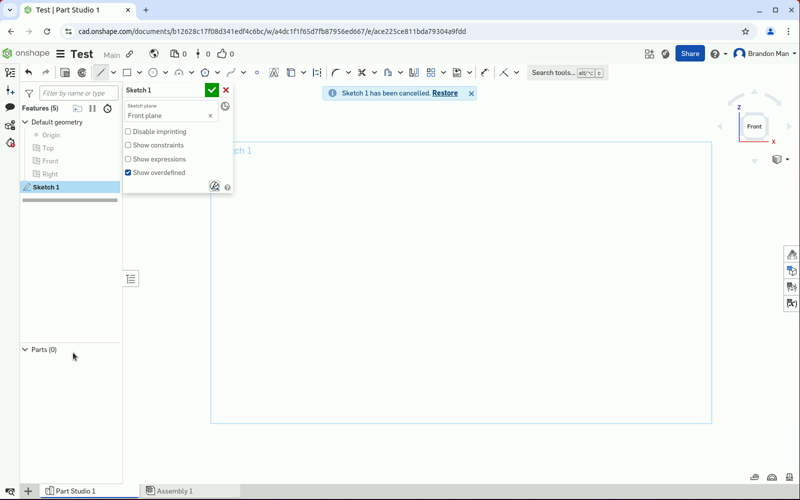
mouse_move(460, 282)
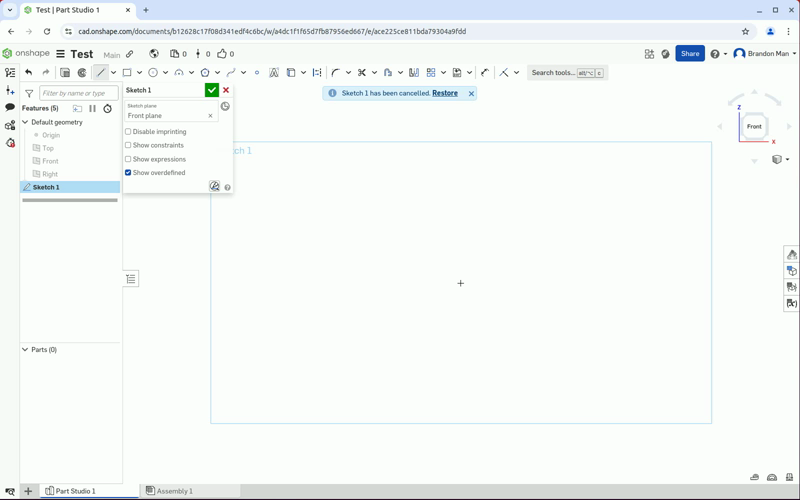
click(460, 282)
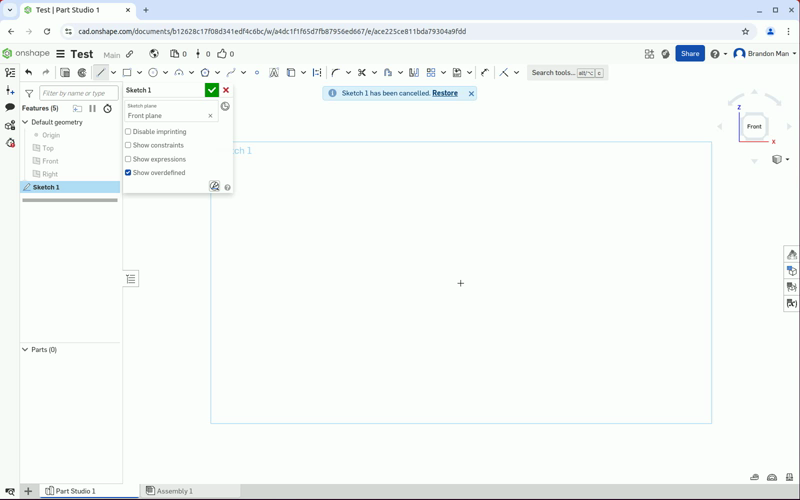
key_up(shift)
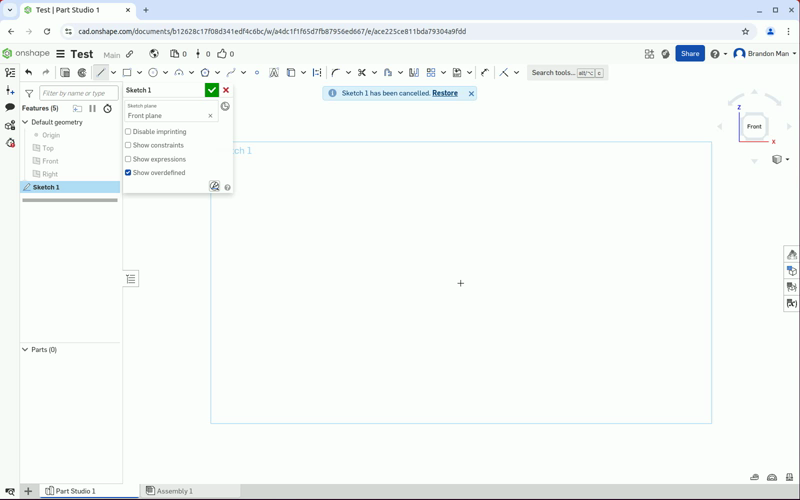
key_down(shift)
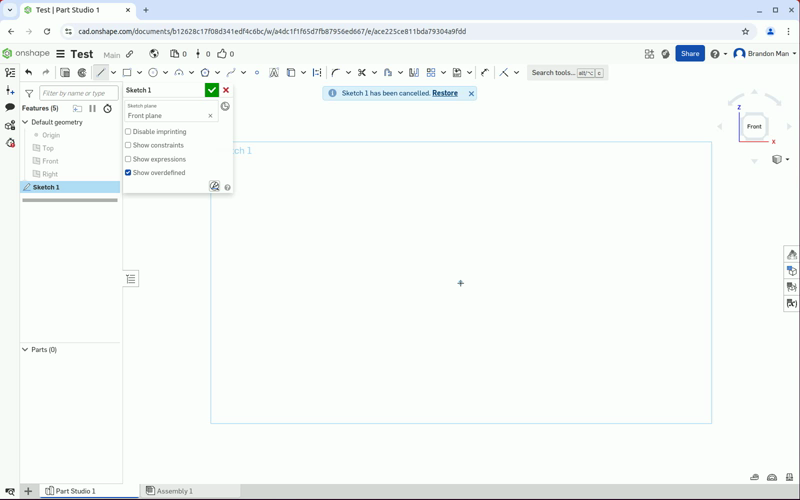
mouse_move(589, 282)
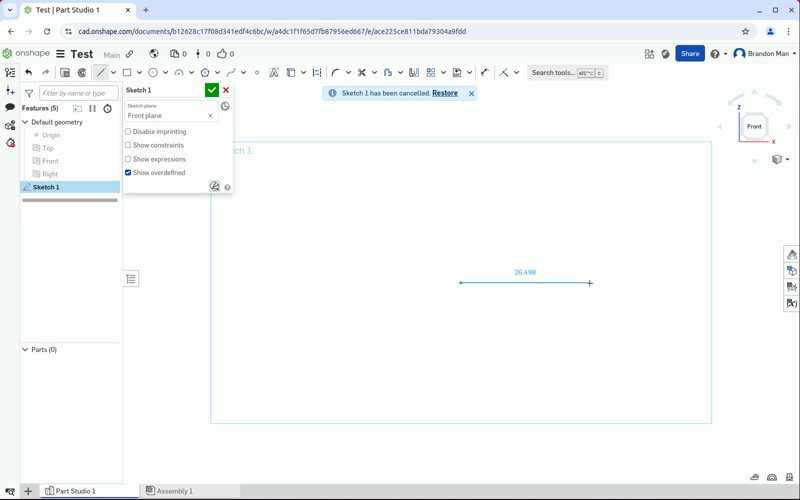
click(589, 282)
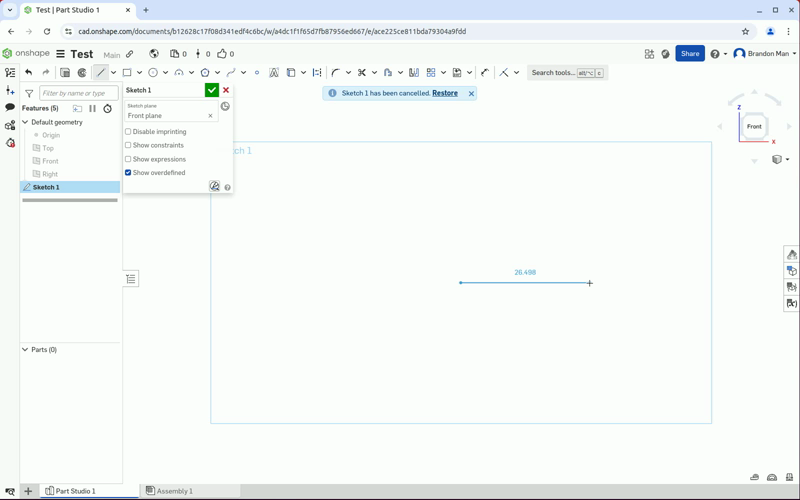
key_up(shift)
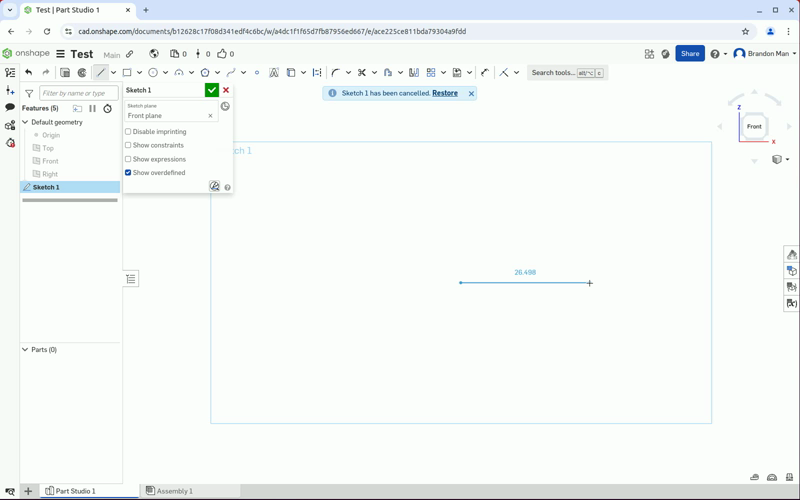
key_down(shift)
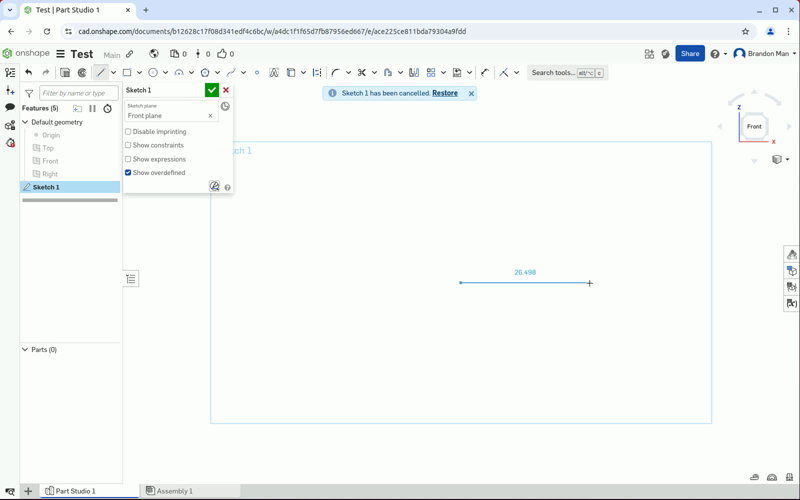
mouse_move(589, 282)
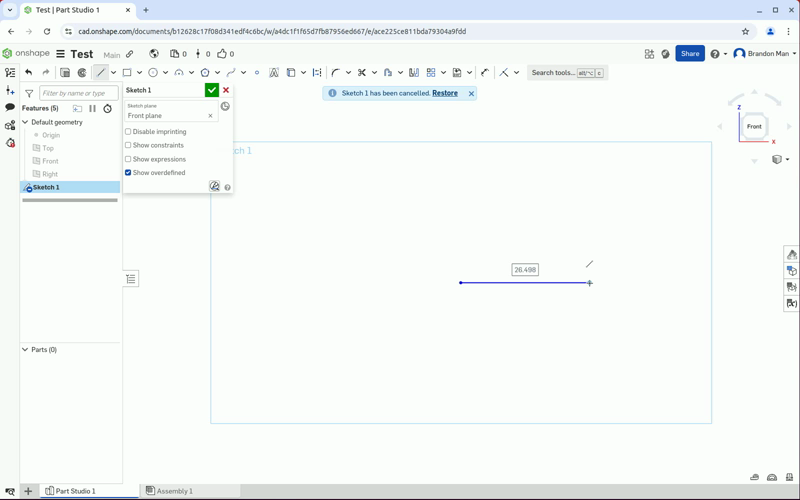
mouse_move(589, 274)
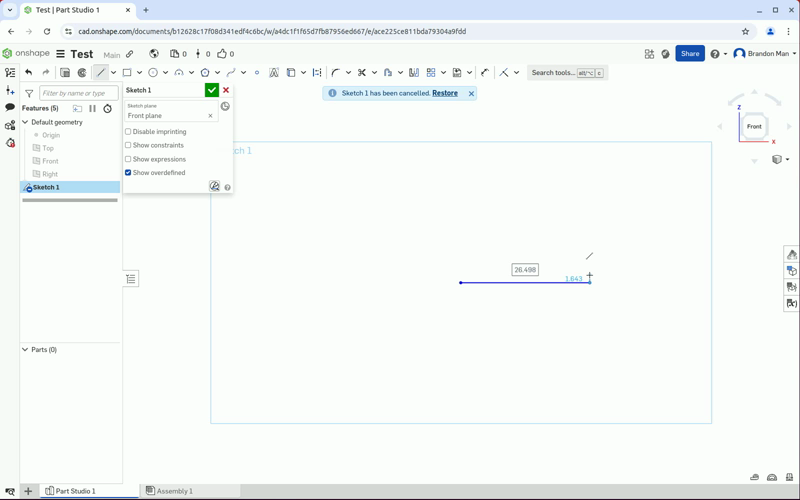
click(589, 274)
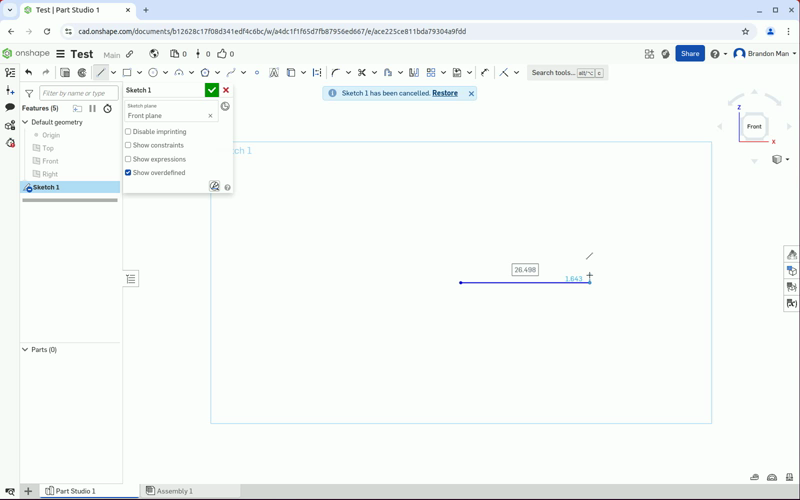
key_up(shift)
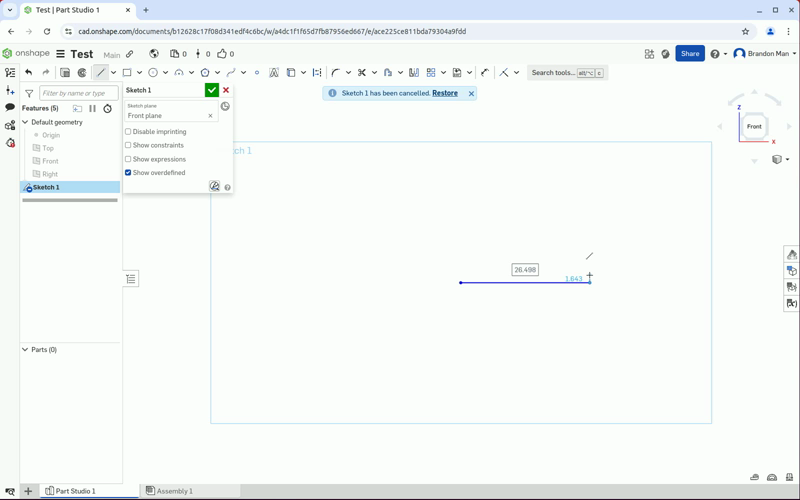
key_down(shift)
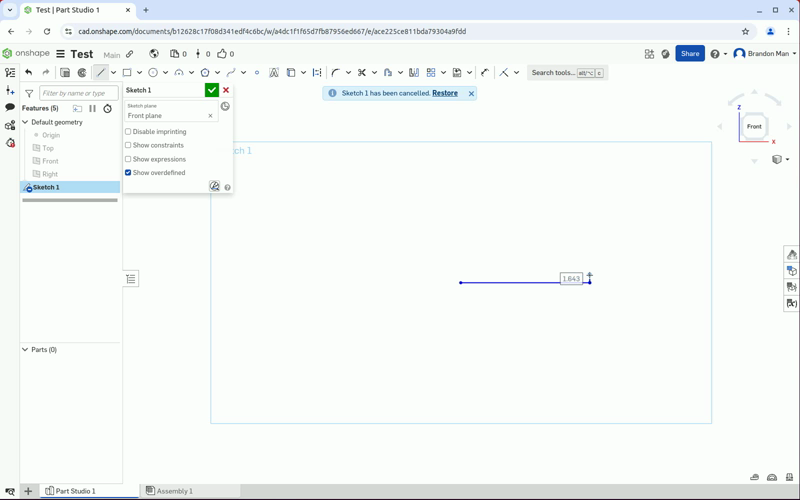
mouse_move(460, 245)
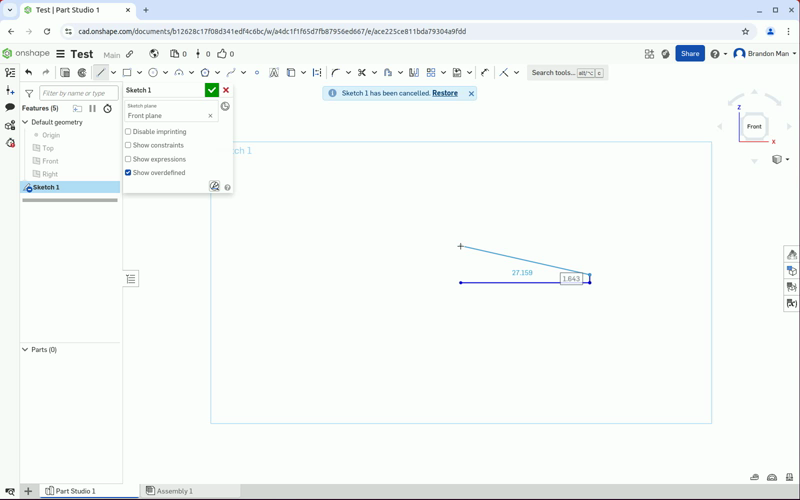
click(460, 245)
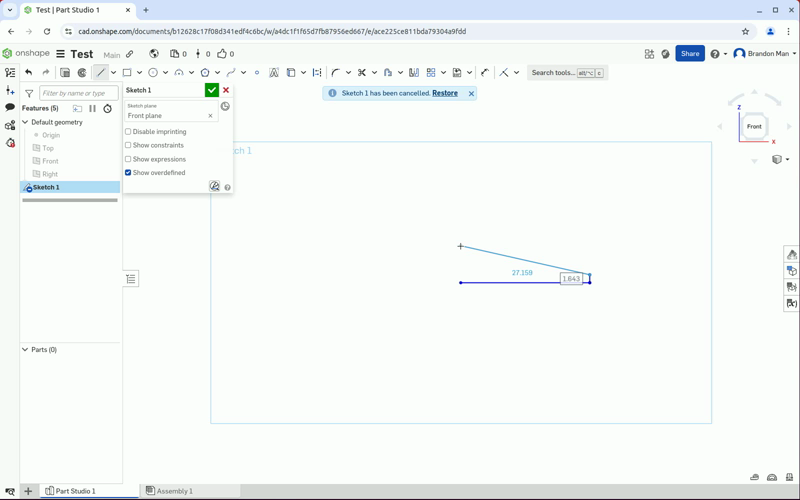
key_up(shift)
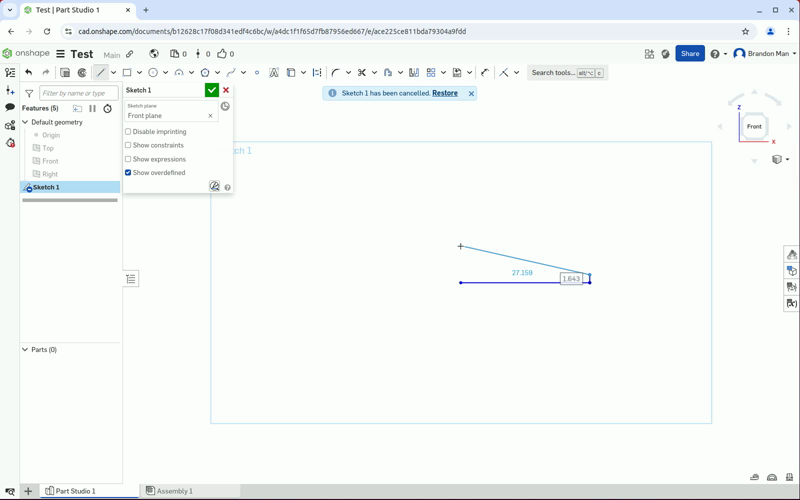
mouse_move(490, 245)
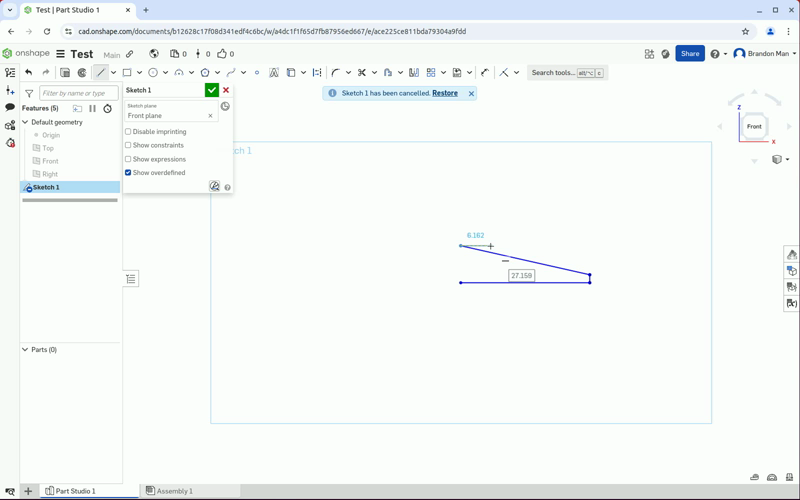
key_down(shift)
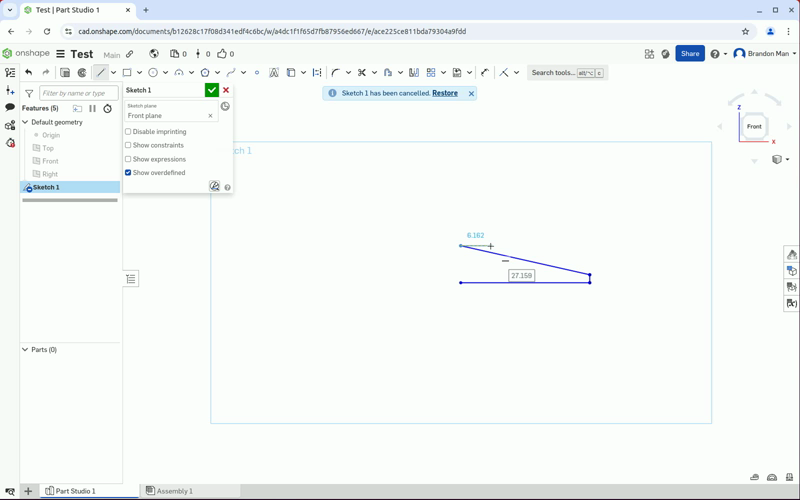
mouse_move(460, 282)
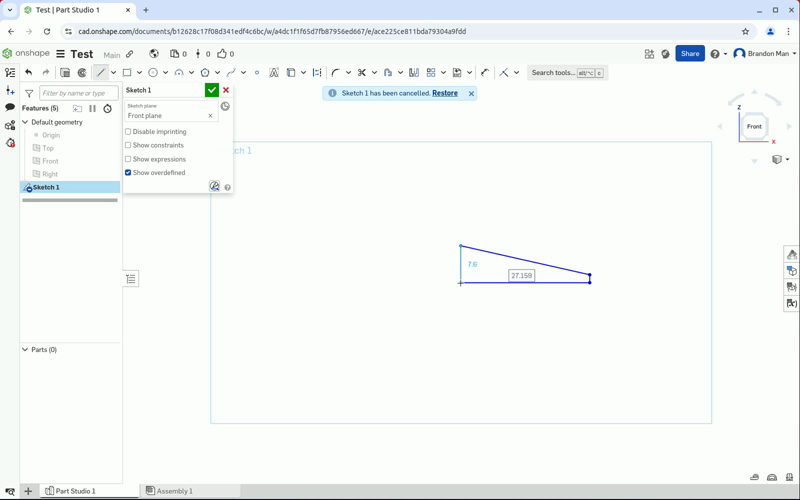
key_up(shift)
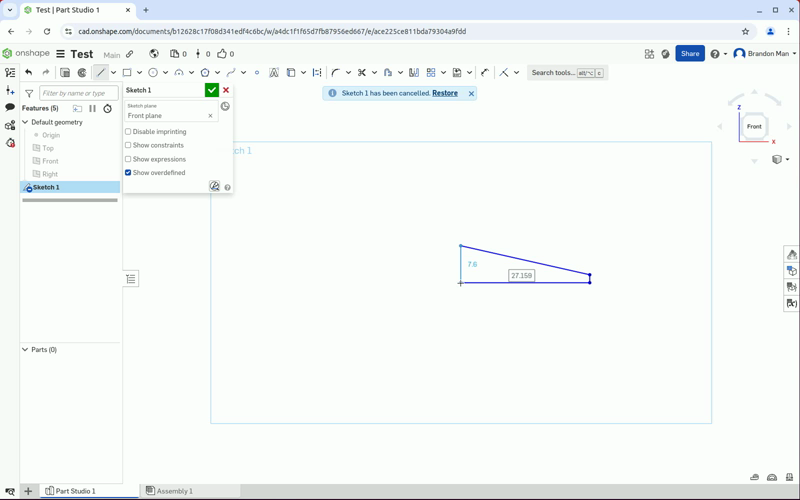
click(460, 282)
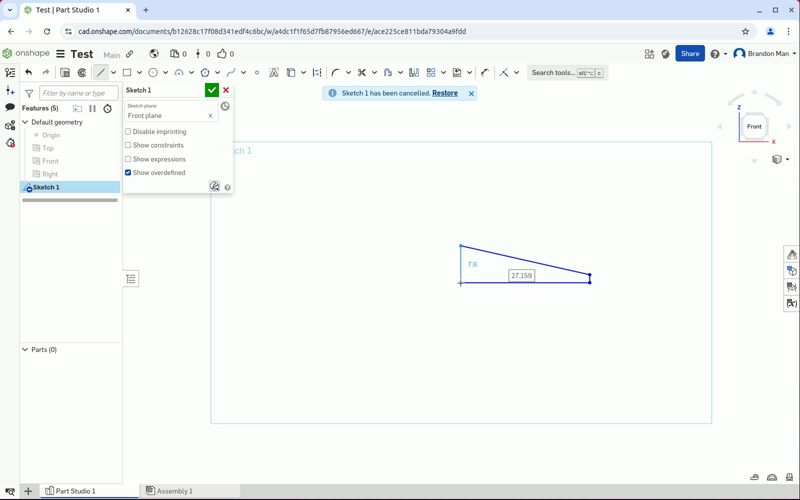
key(esc)
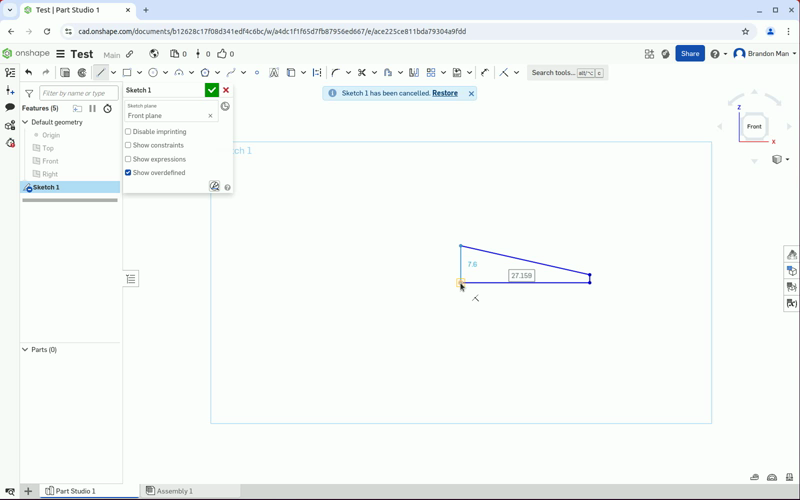
mouse_move(509, 273)
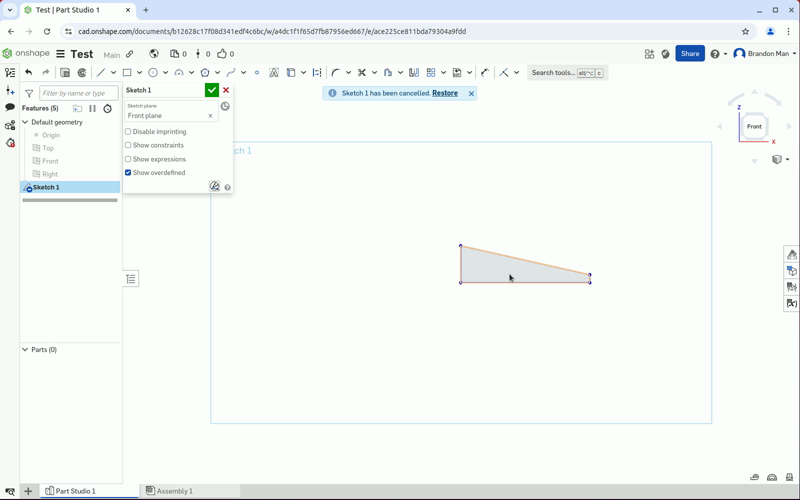
click(509, 273)
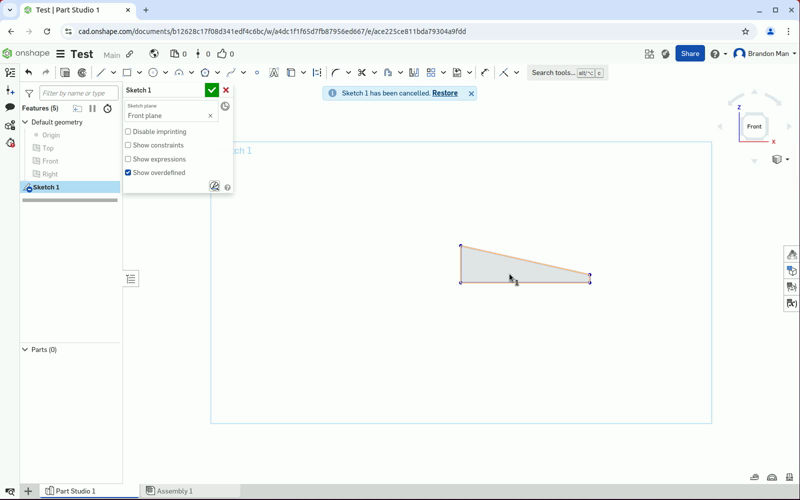
mouse_move(73, 352)
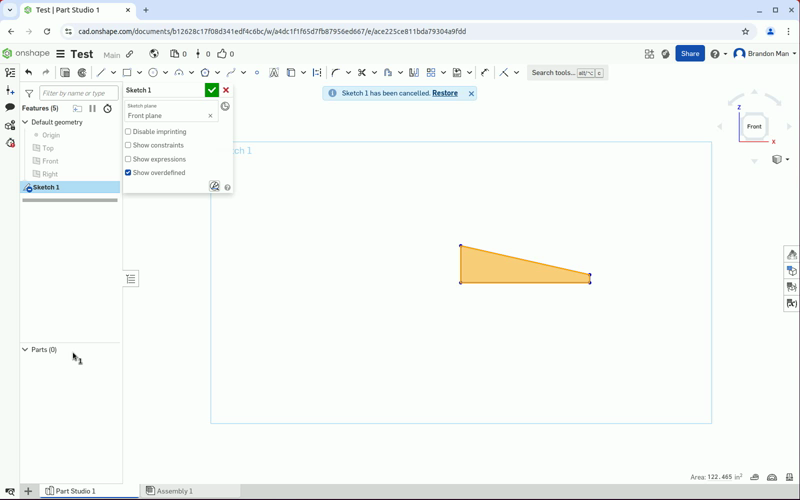
key(shift+y)
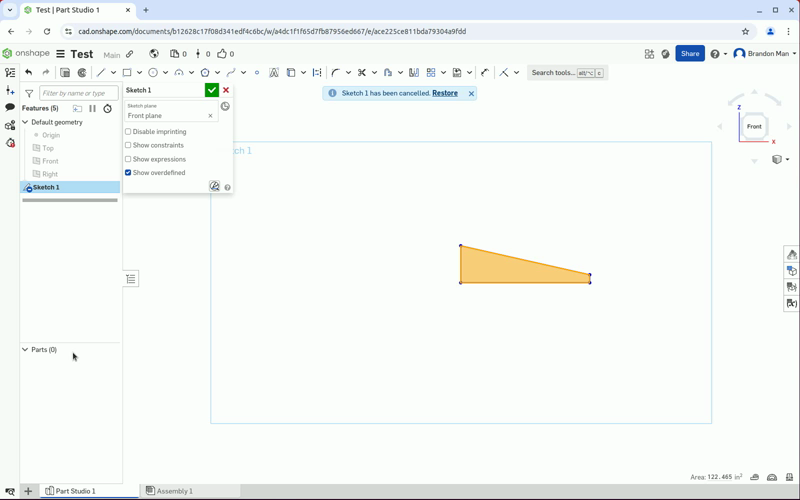
key(shift+e)
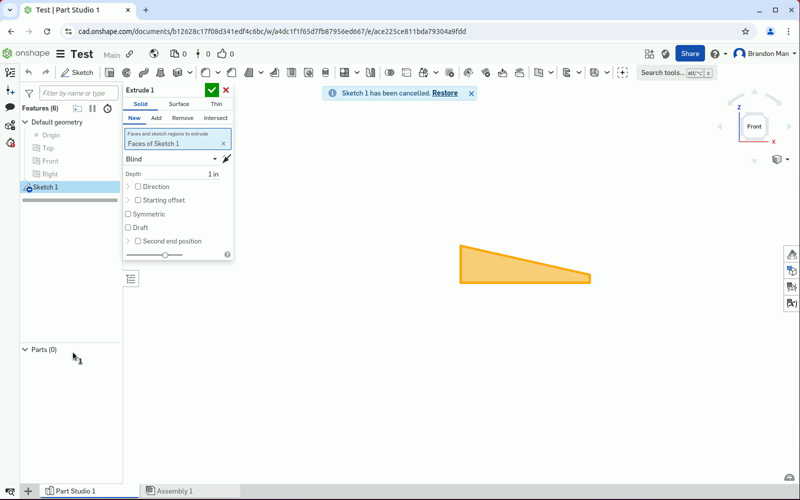
mouse_move(143, 106)
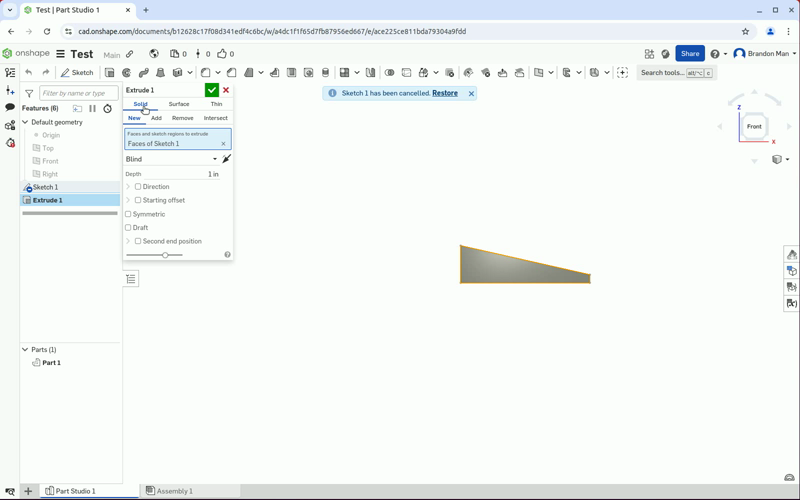
click(143, 106)
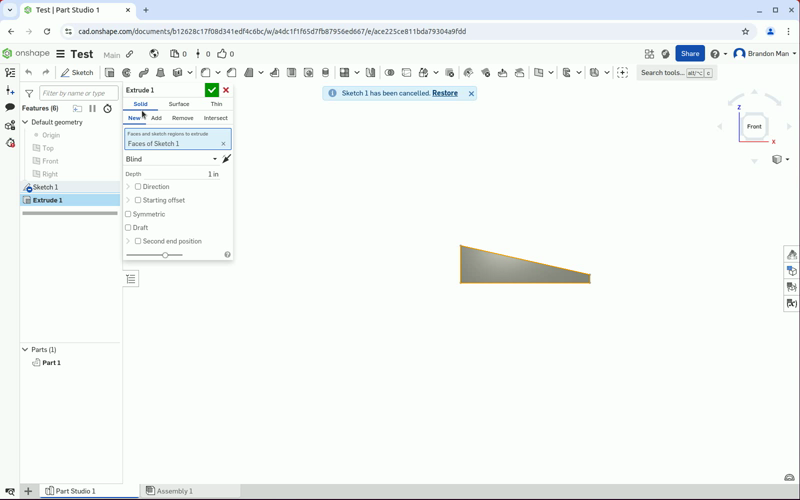
mouse_move(137, 120)
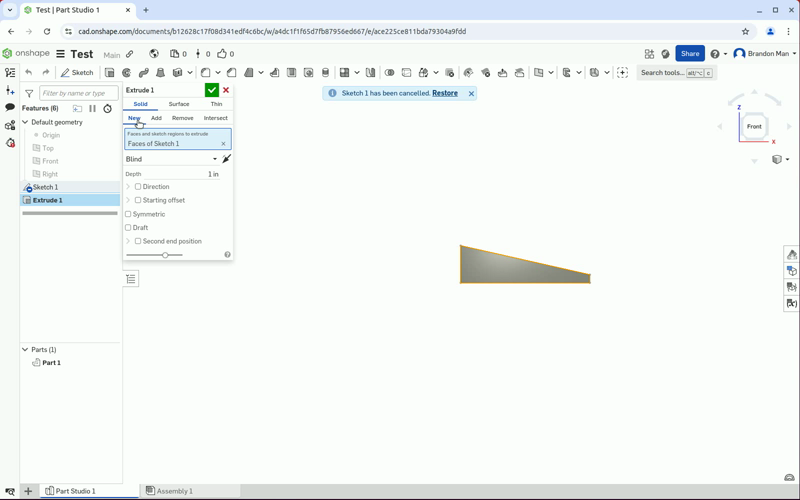
click(137, 120)
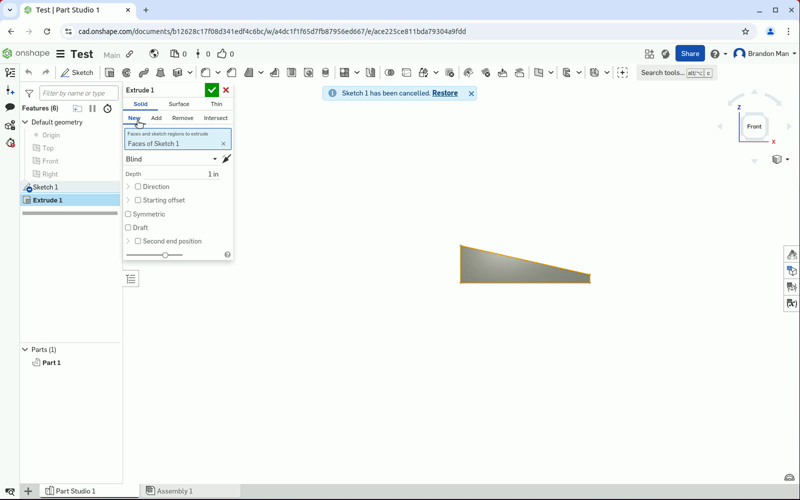
key(tab, 4)
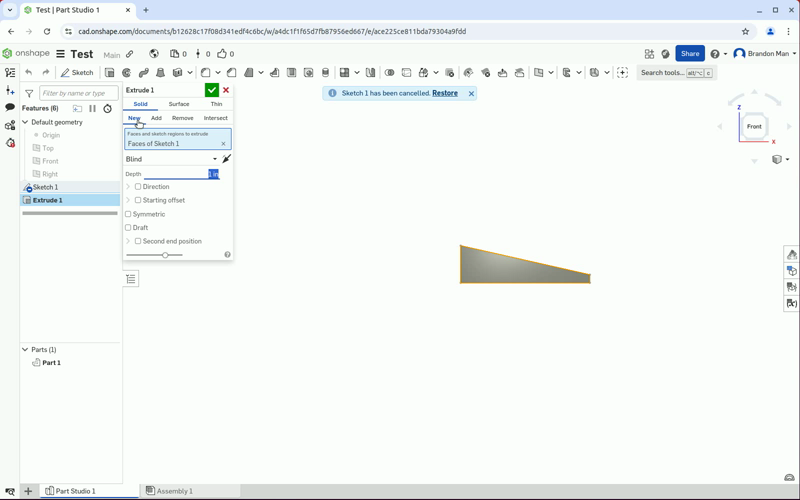
text(4.574)
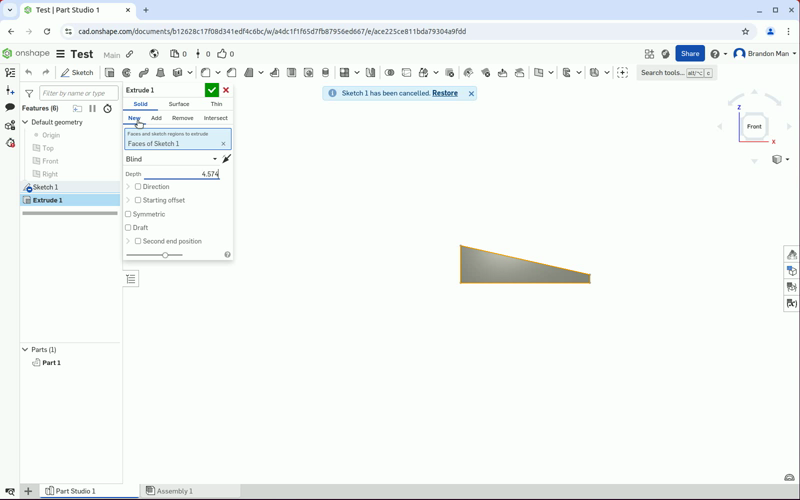
key(enter)
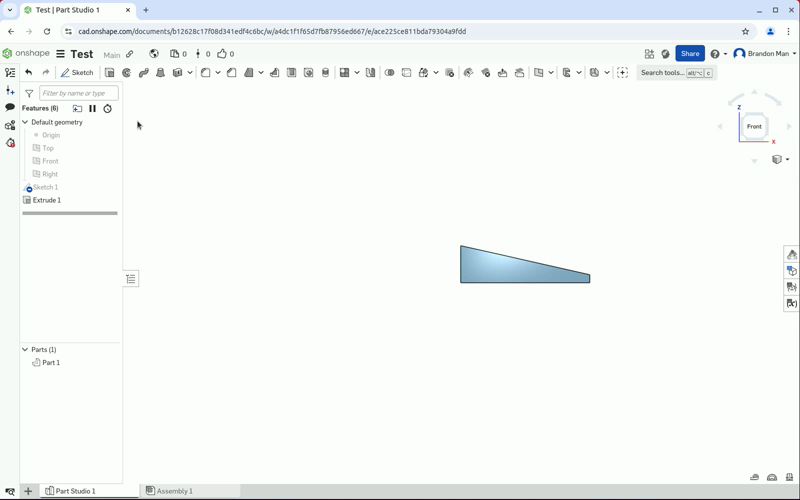
key(shift+h)
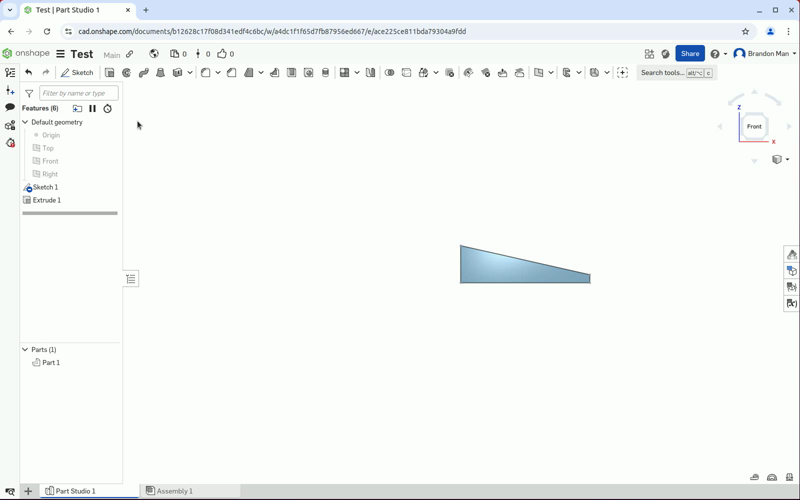
key(shift+h)
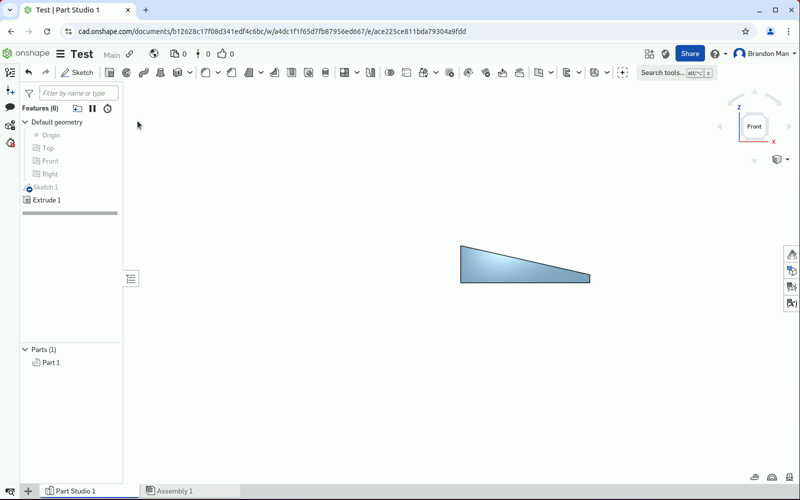
mouse_move(73, 189)
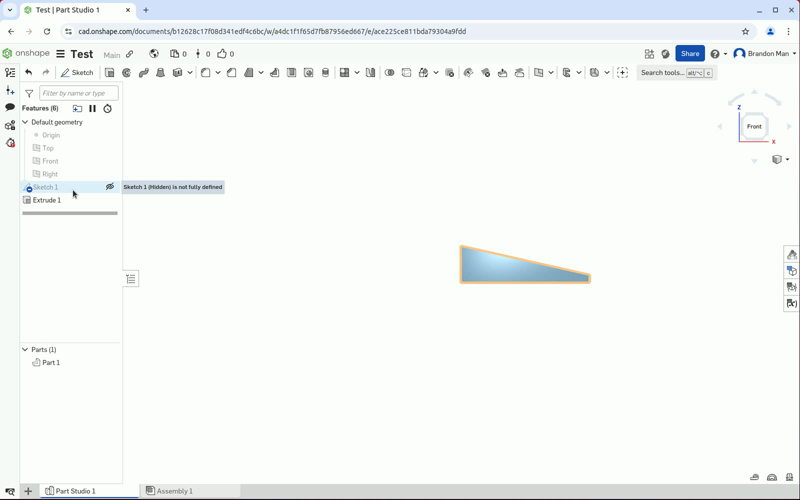
click(73, 189)
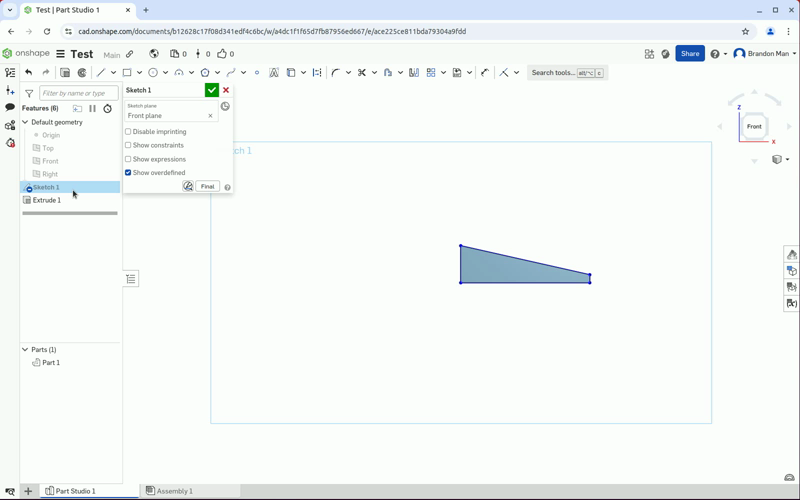
mouse_move(229, 92)
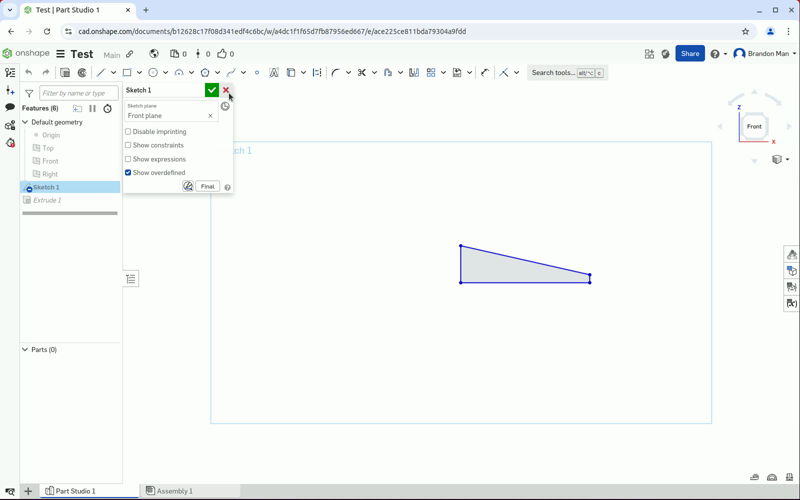
click(229, 92)
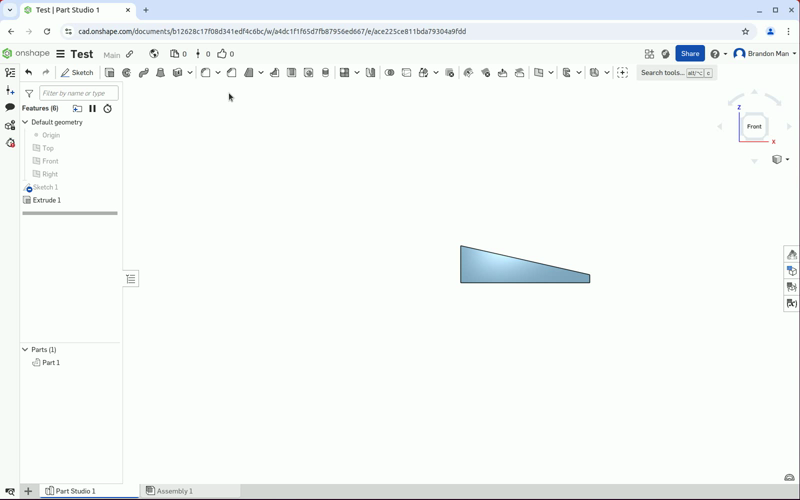
mouse_move(73, 352)
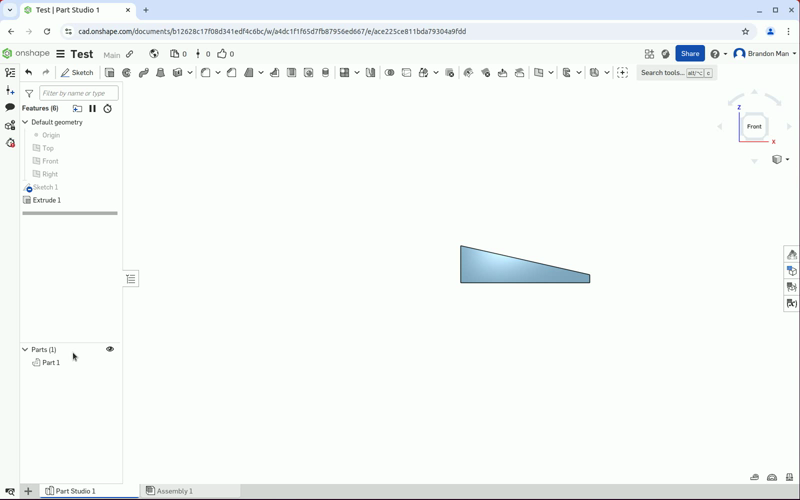
key(y)
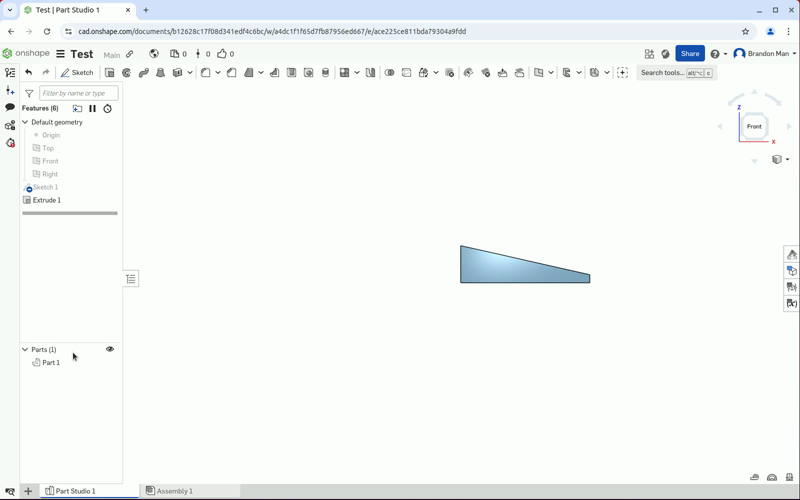
key(shift+p)
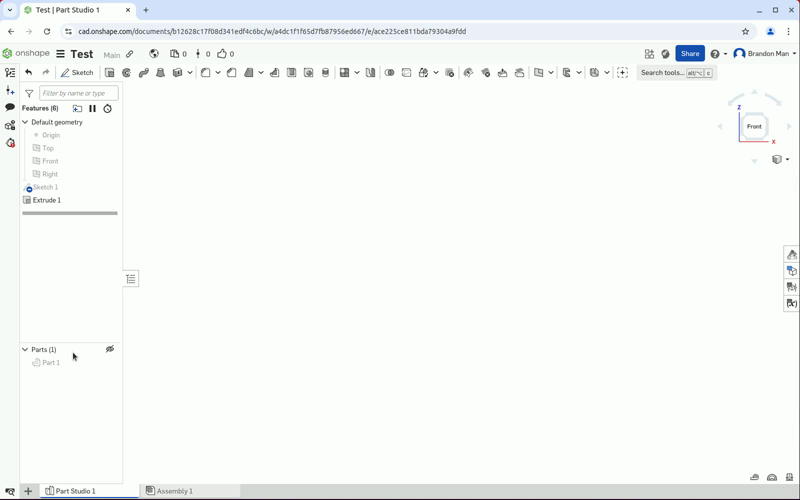
key(space)
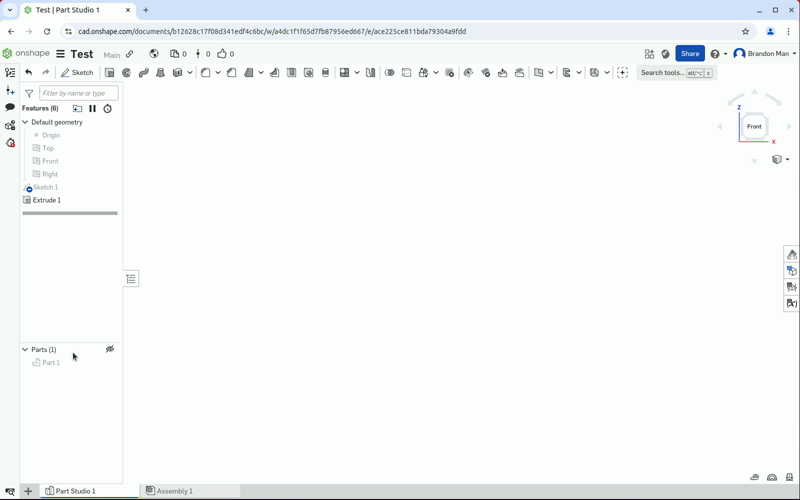
key_down(shift)
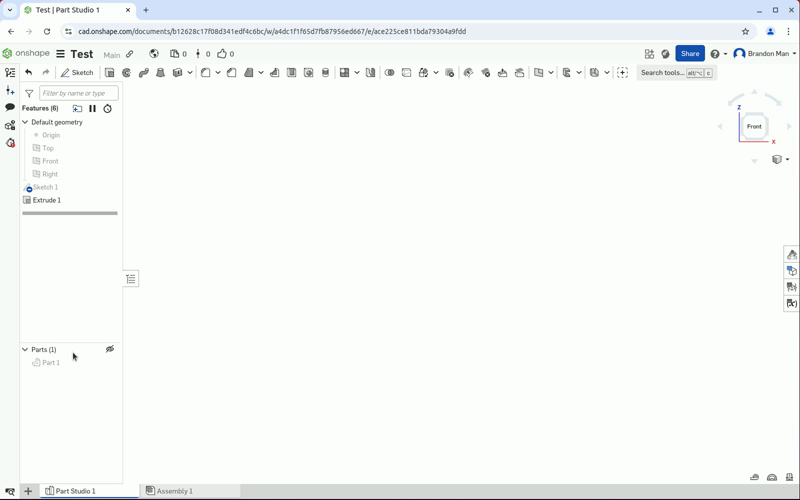
key(left)
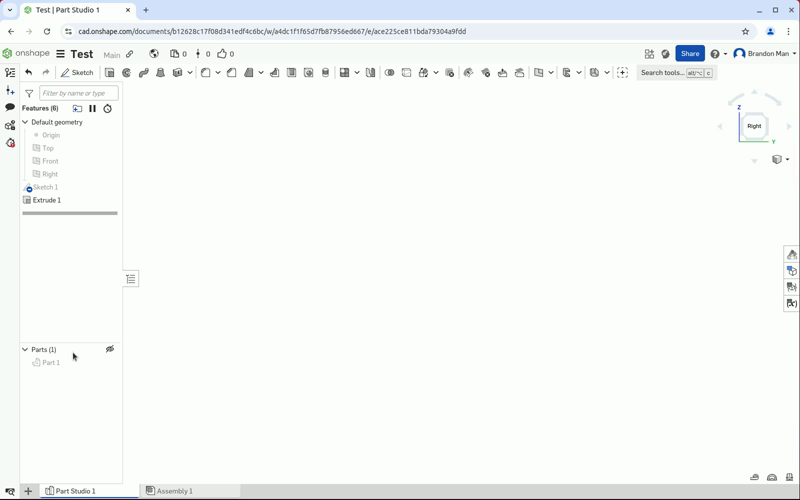
key_up(shift)
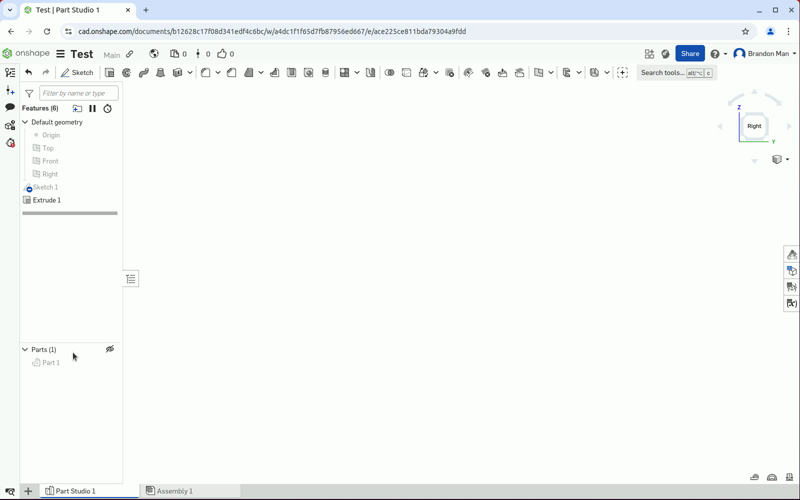
mouse_move(73, 352)
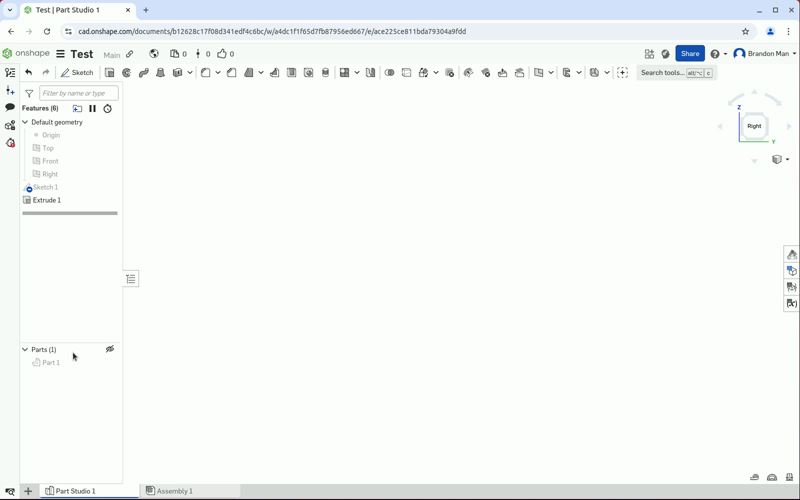
key(shift+y)
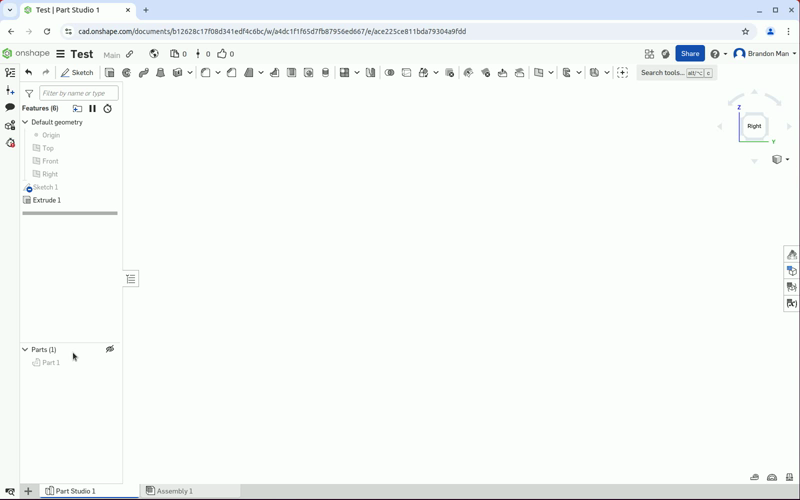
key(shift+s)
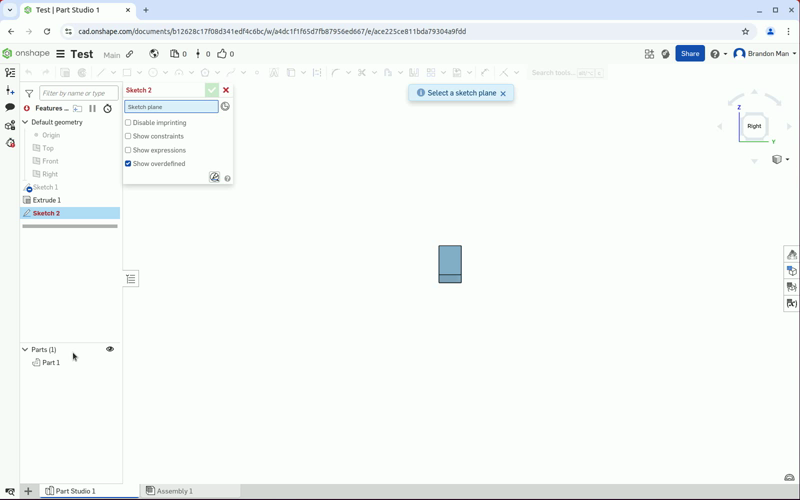
mouse_move(73, 176)
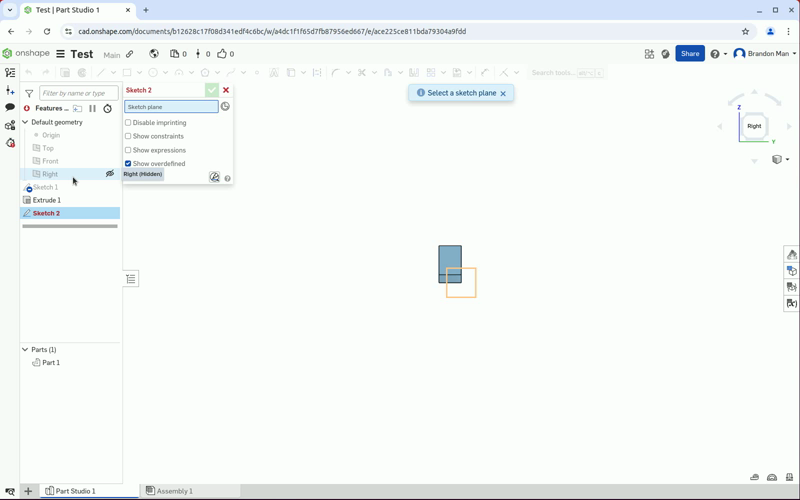
click(73, 176)
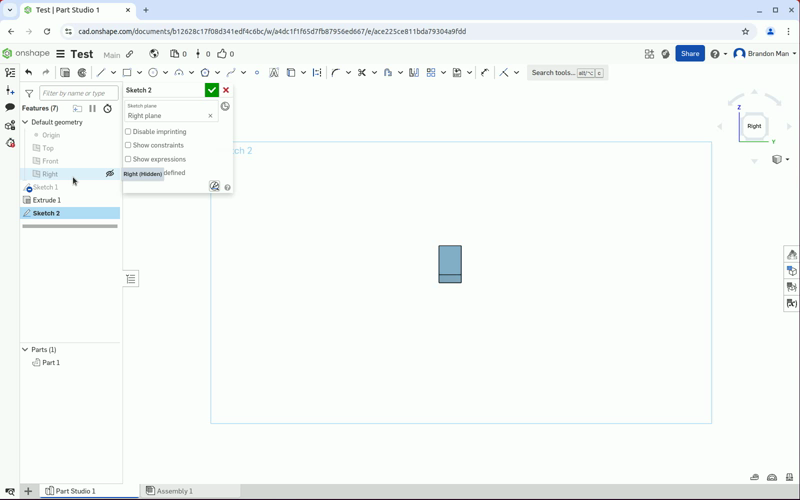
mouse_move(73, 352)
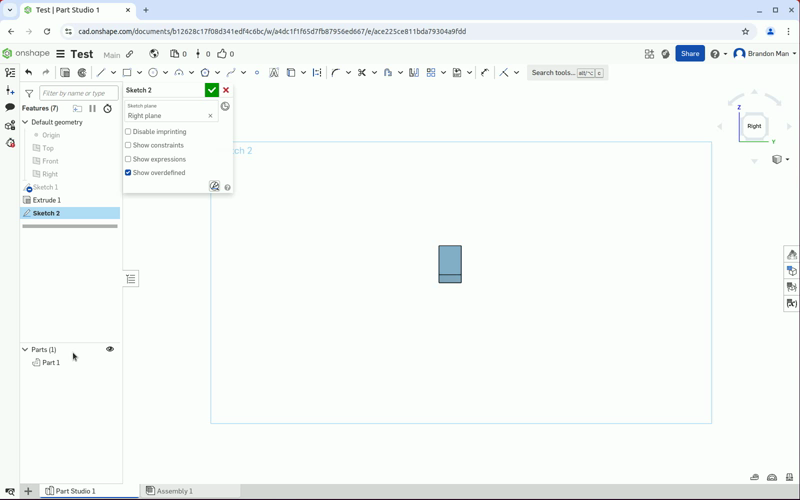
key(y)
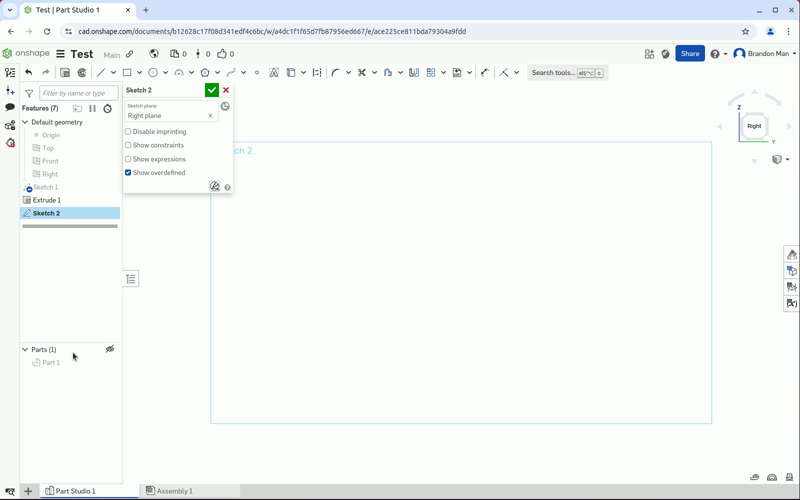
key(c)
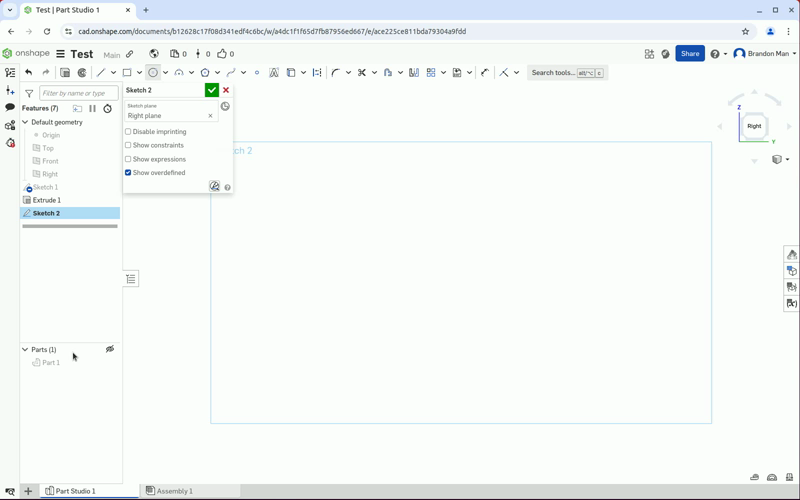
key_down(shift)
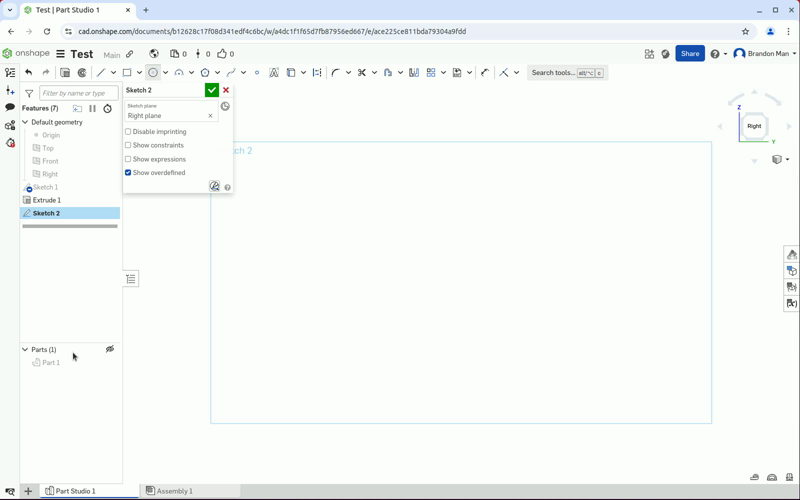
mouse_move(450, 265)
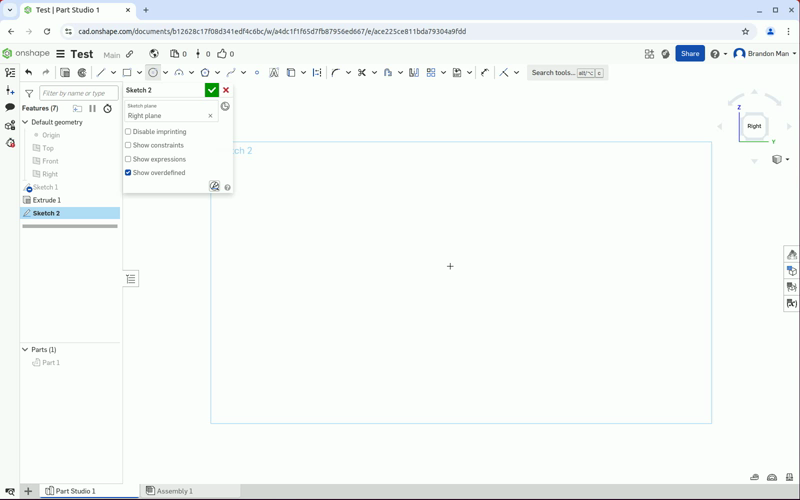
click(450, 265)
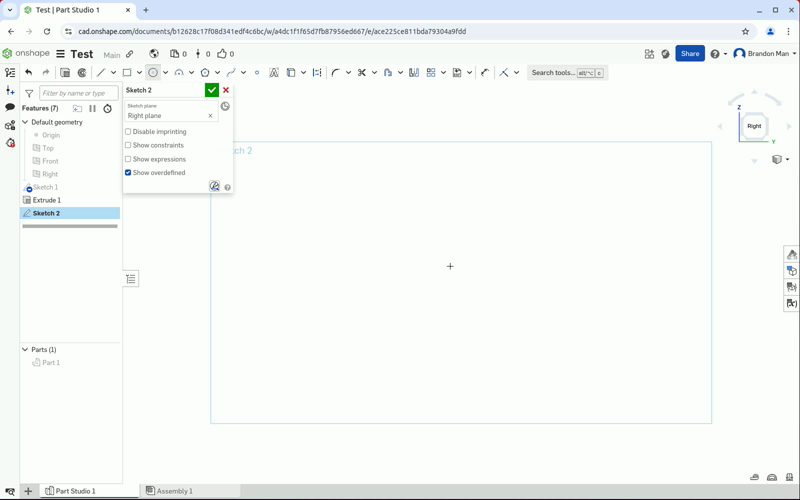
key_up(shift)
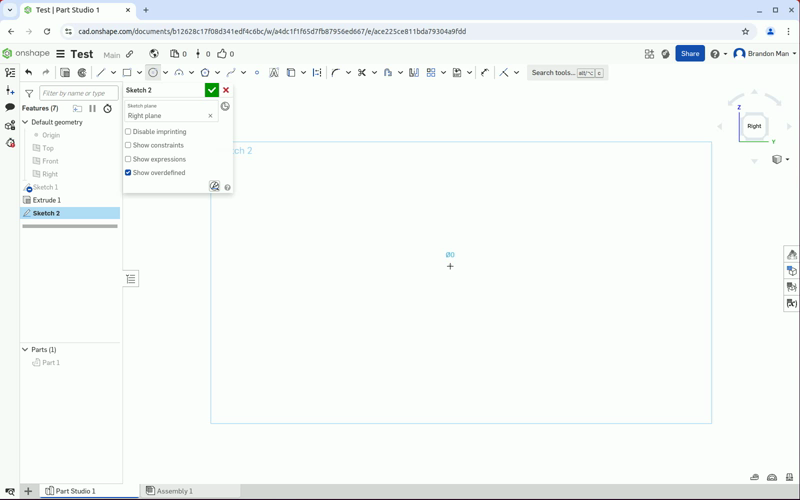
mouse_move(456, 265)
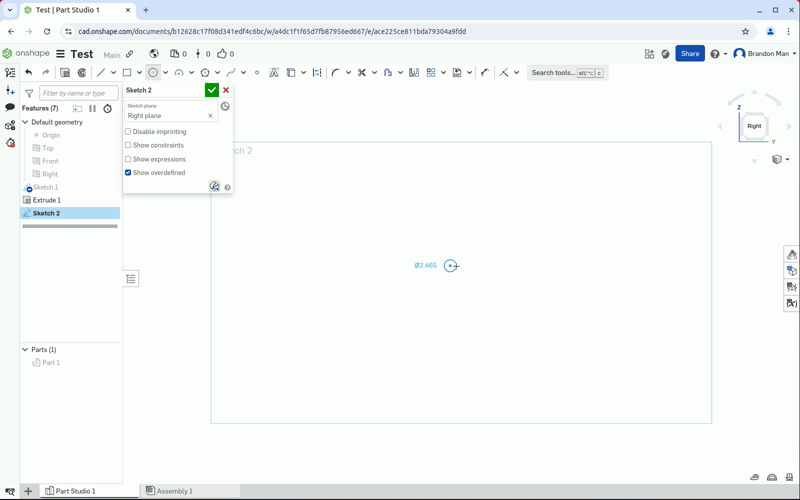
click(456, 265)
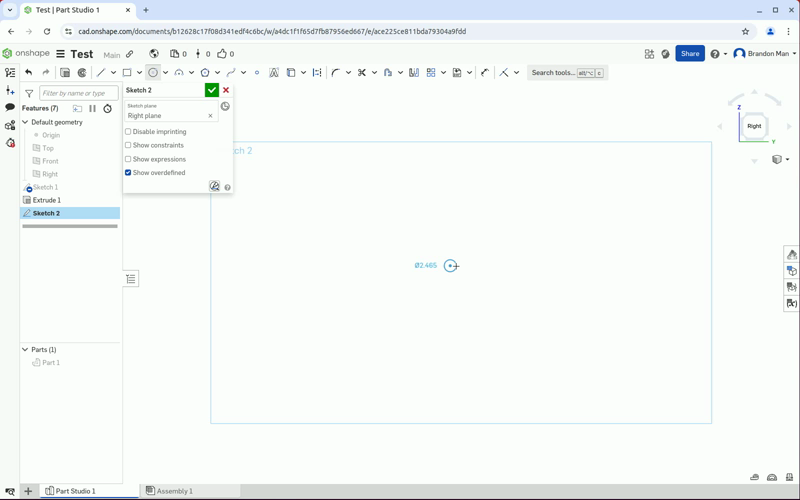
key(esc)
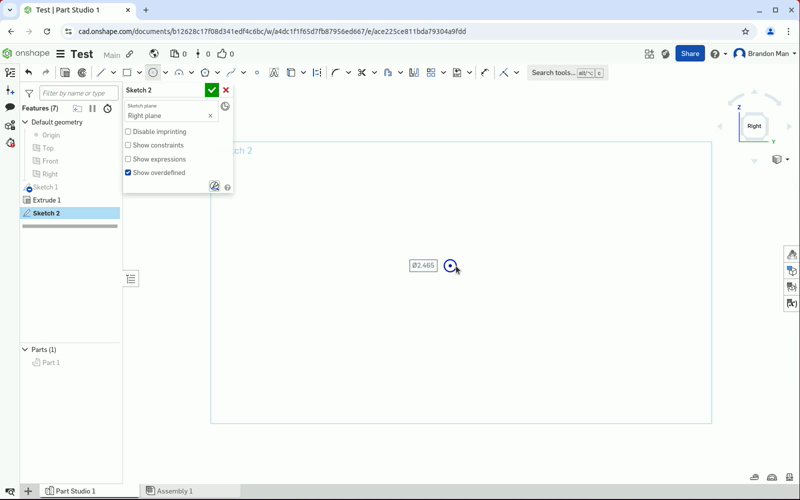
mouse_move(454, 265)
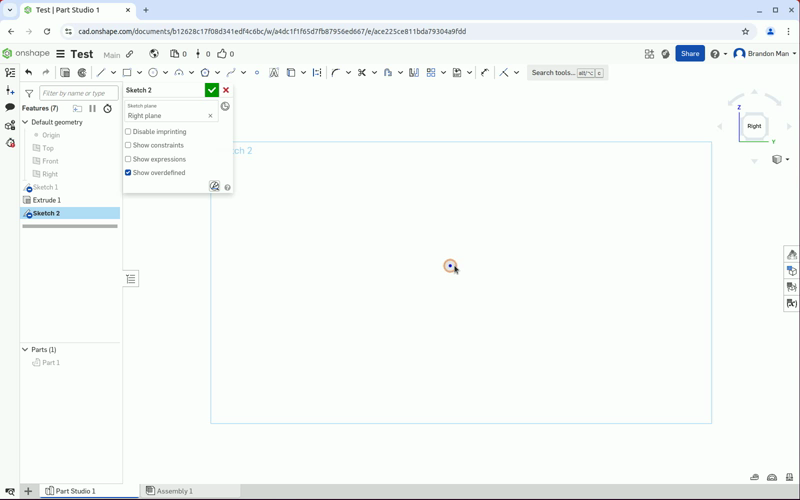
scroll(6)
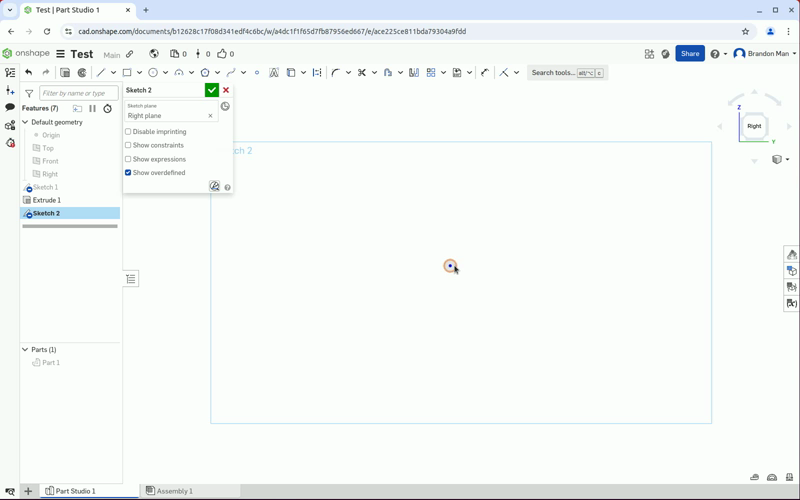
scroll(6)
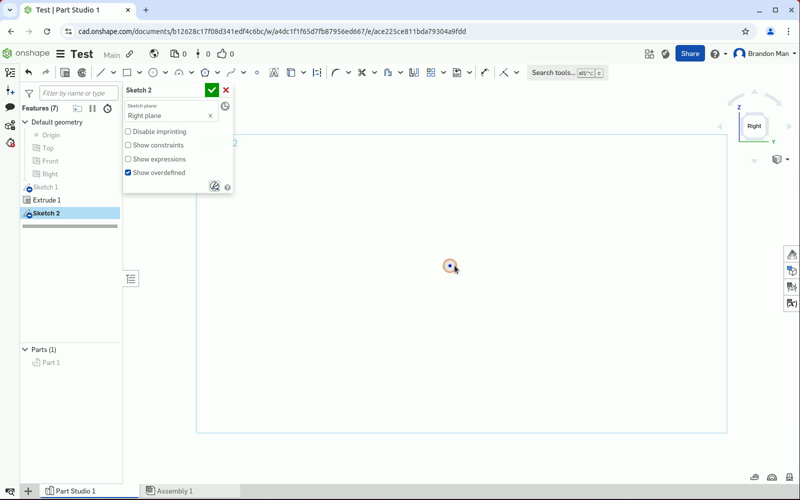
scroll(6)
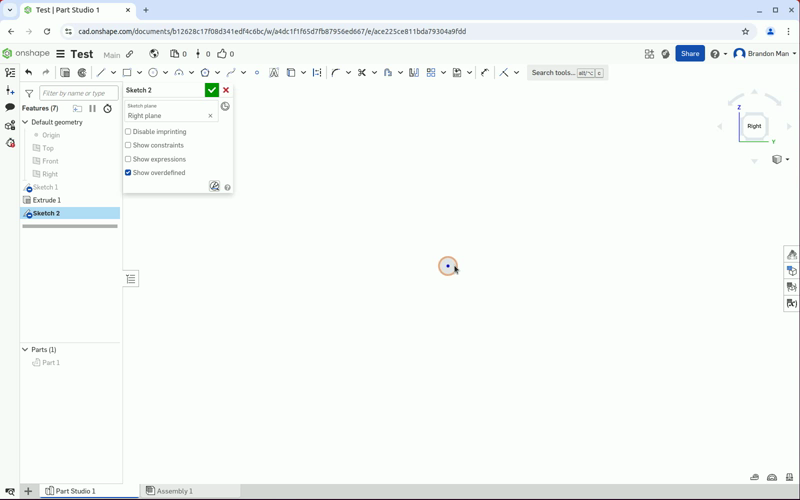
scroll(6)
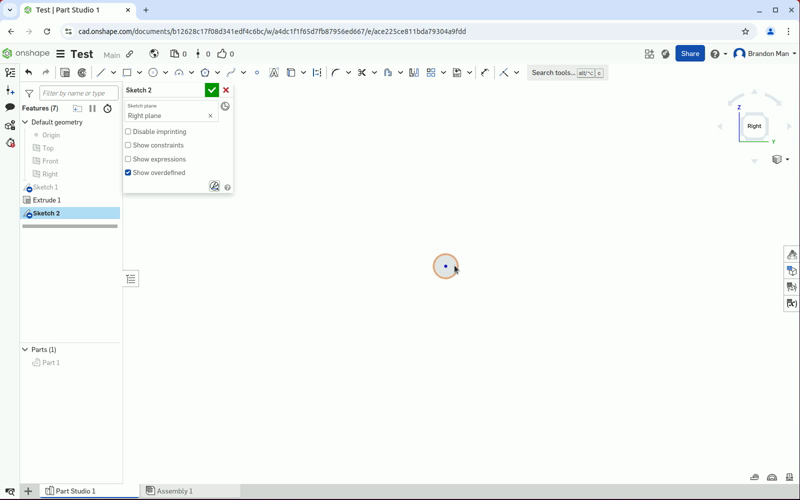
scroll(6)
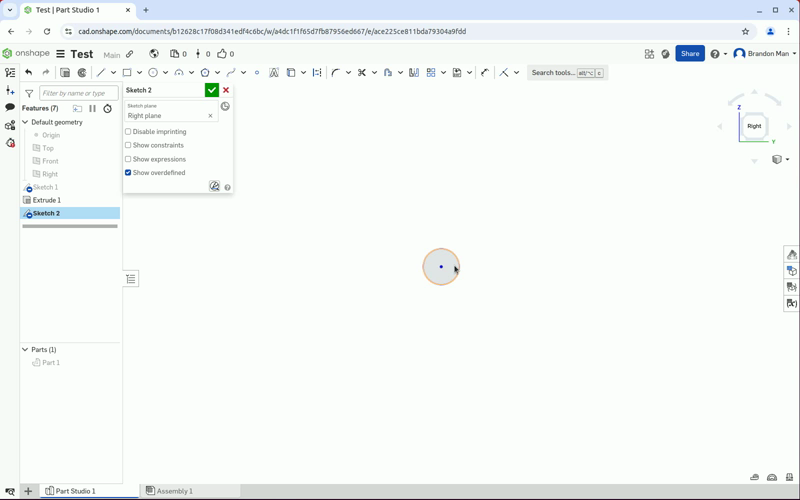
scroll(6)
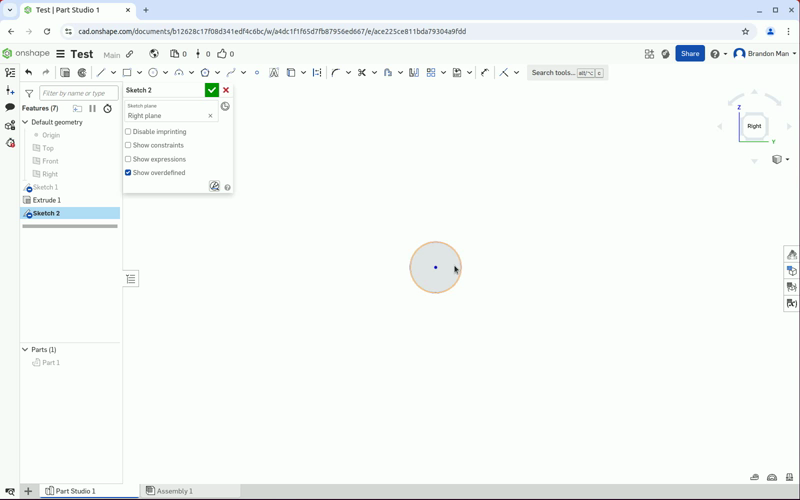
scroll(6)
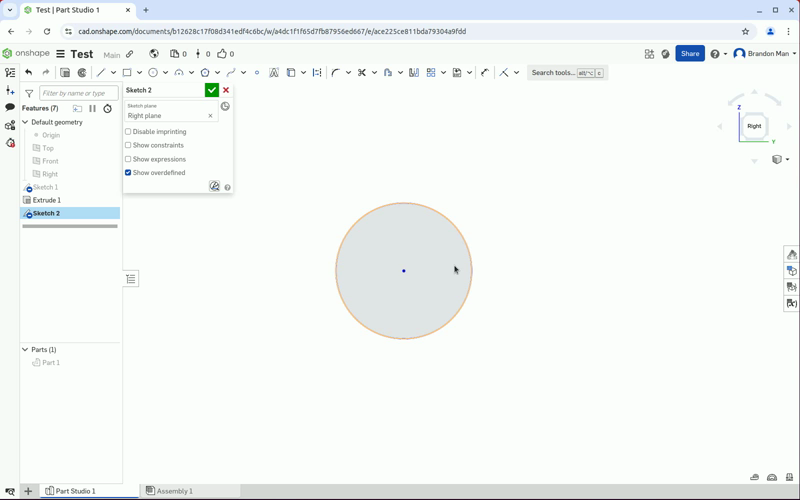
click(454, 265)
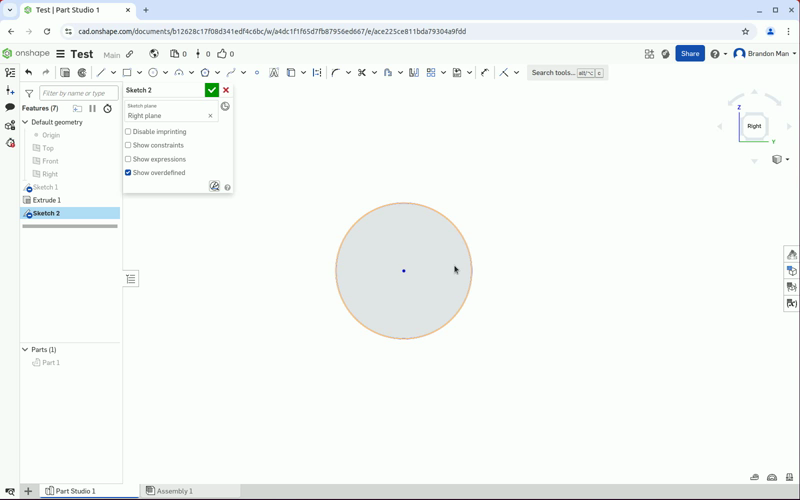
scroll(-6)
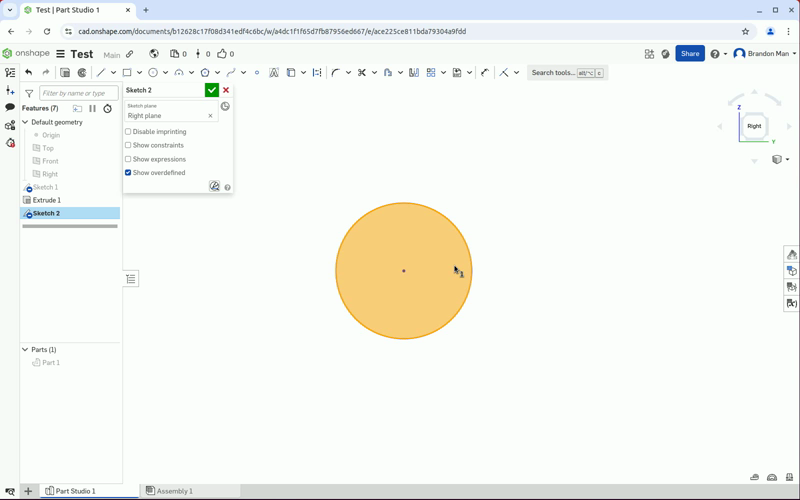
scroll(-6)
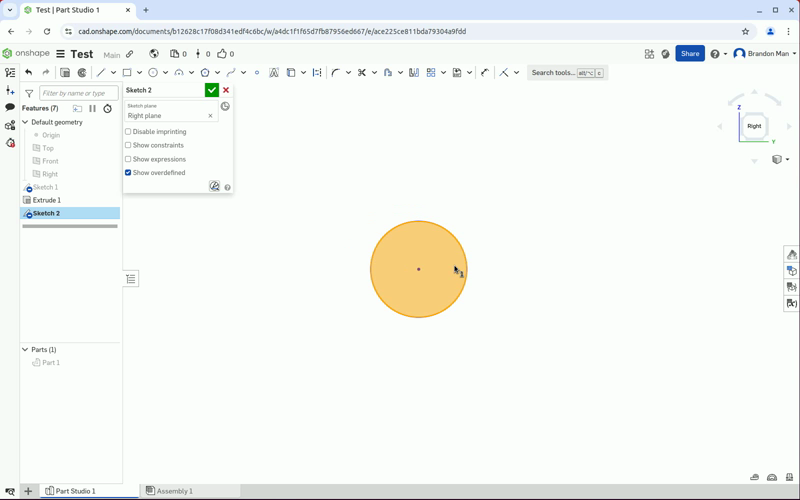
scroll(-6)
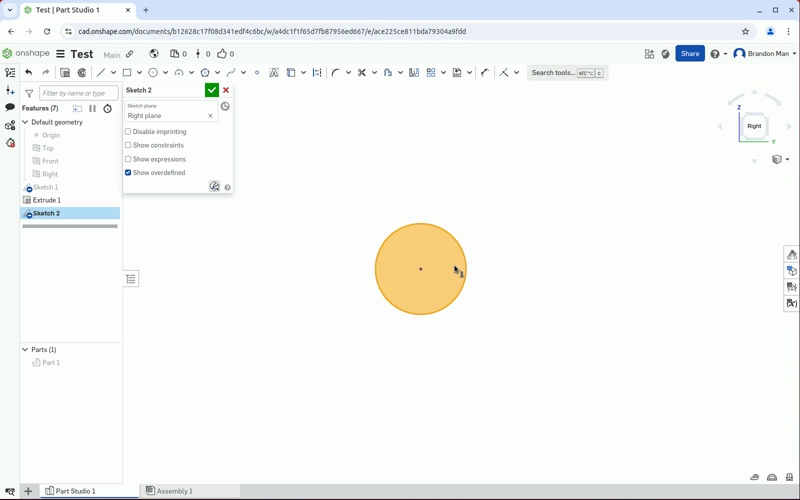
scroll(-6)
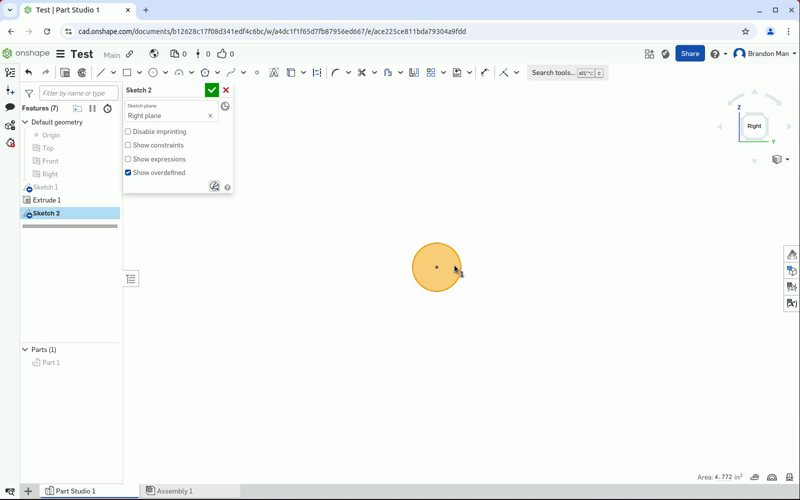
scroll(-6)
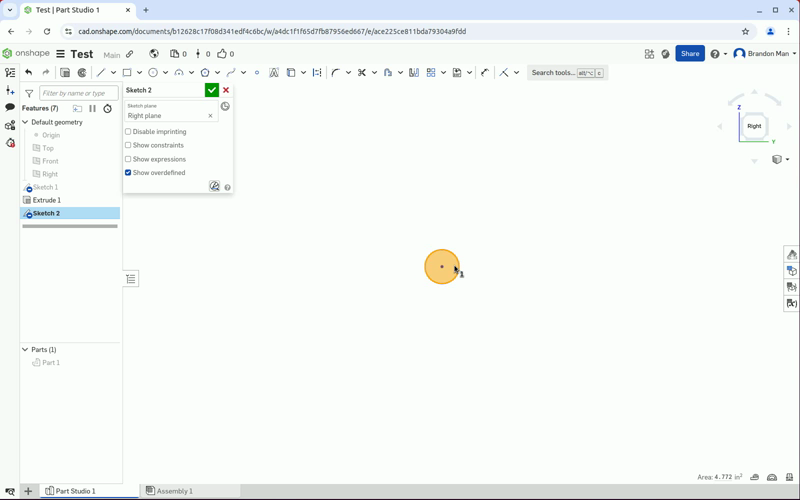
scroll(-6)
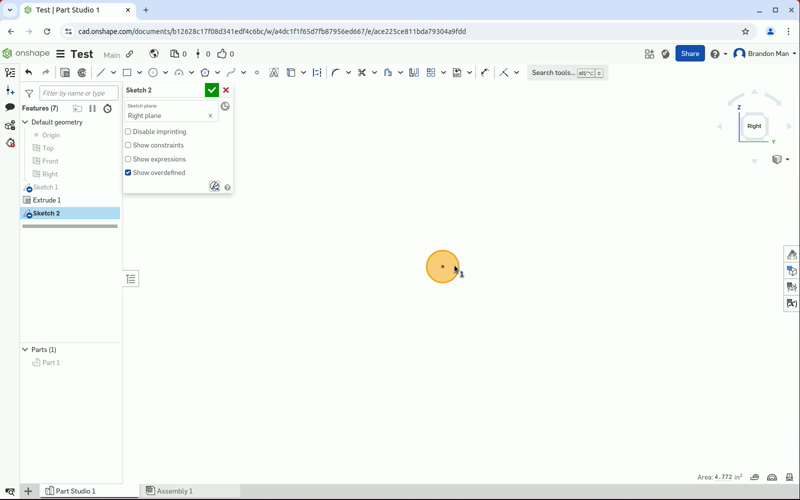
scroll(-6)
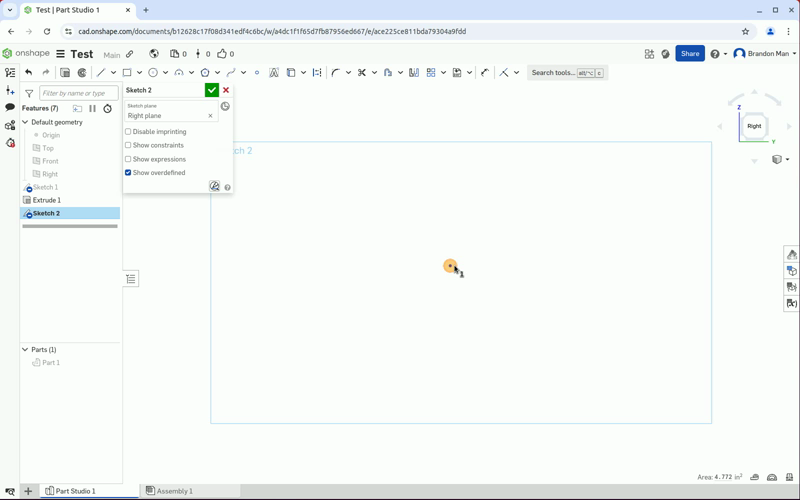
mouse_move(73, 352)
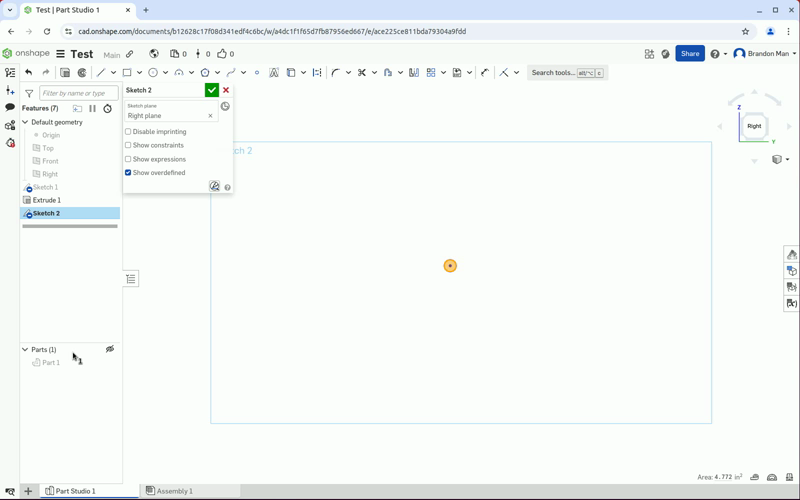
key(shift+y)
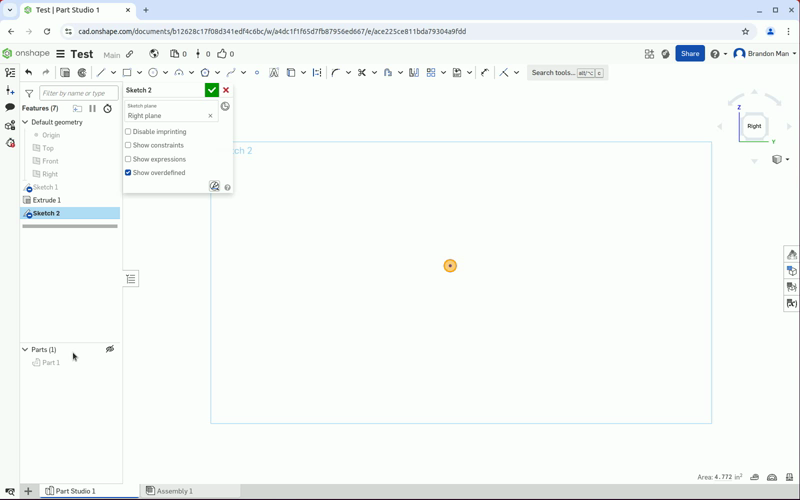
key(shift+e)
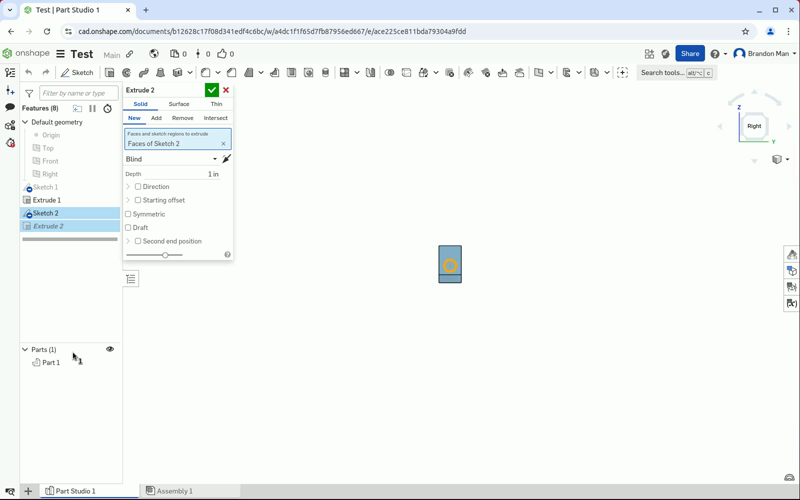
mouse_move(143, 106)
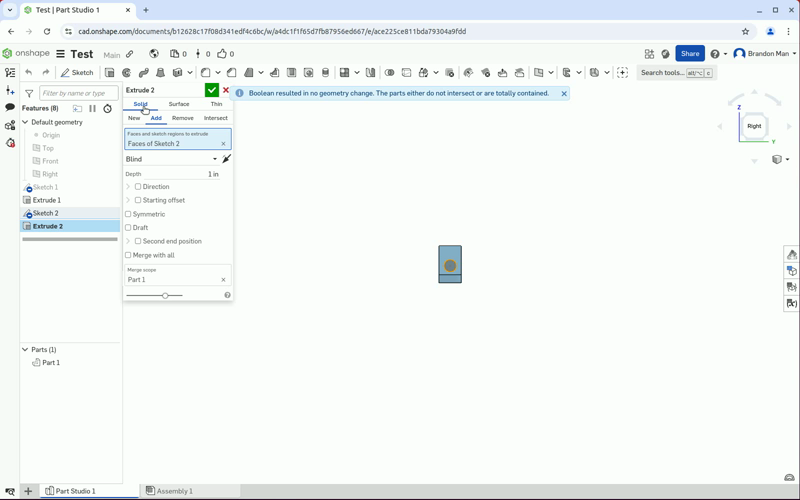
click(143, 106)
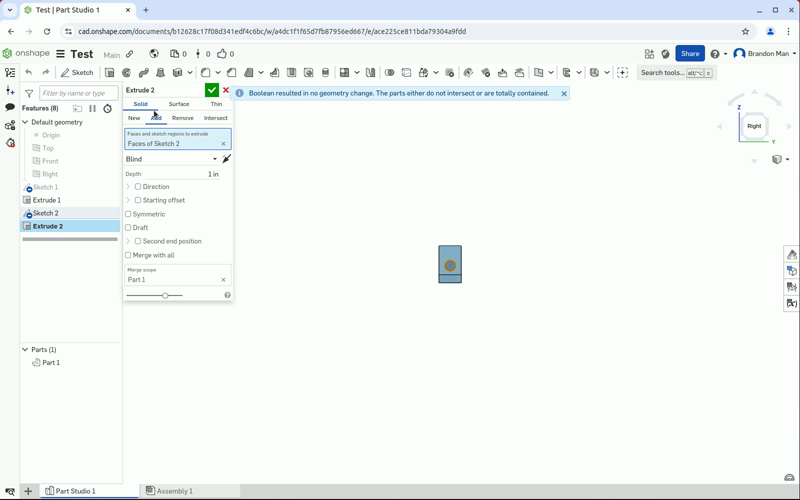
mouse_move(186, 120)
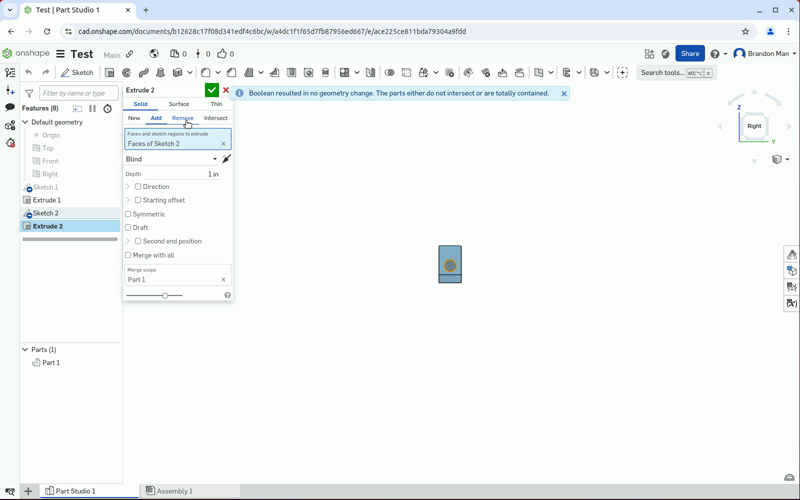
click(186, 120)
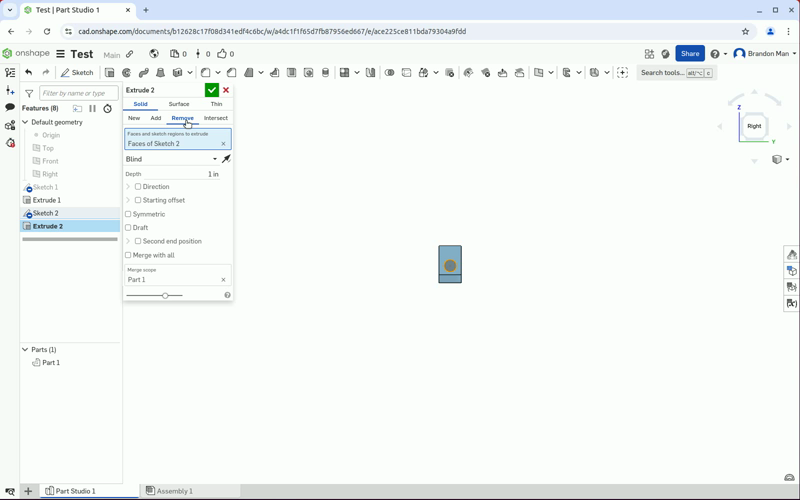
key(tab, 4)
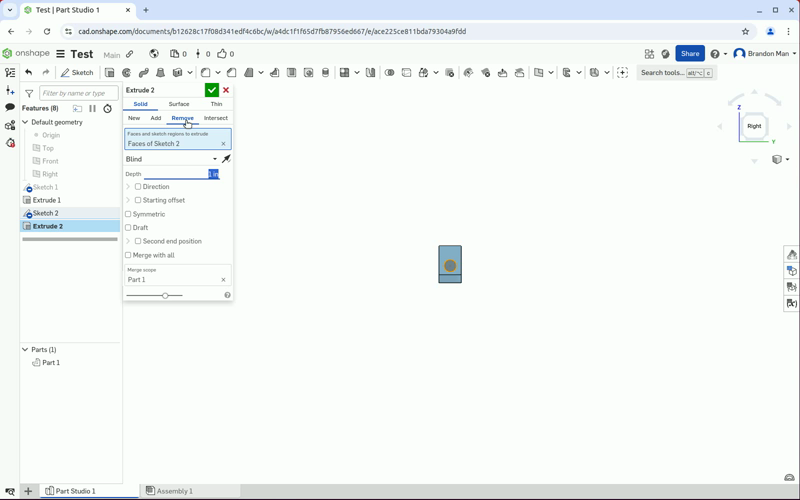
text(5.536)
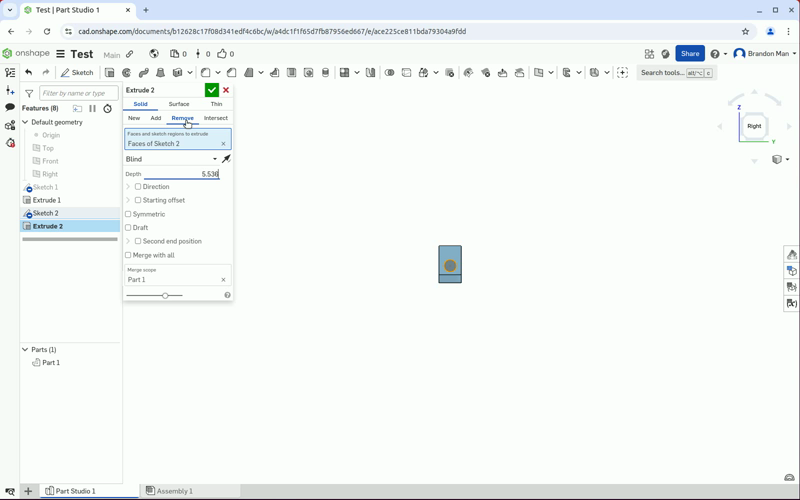
key(tab, 6)
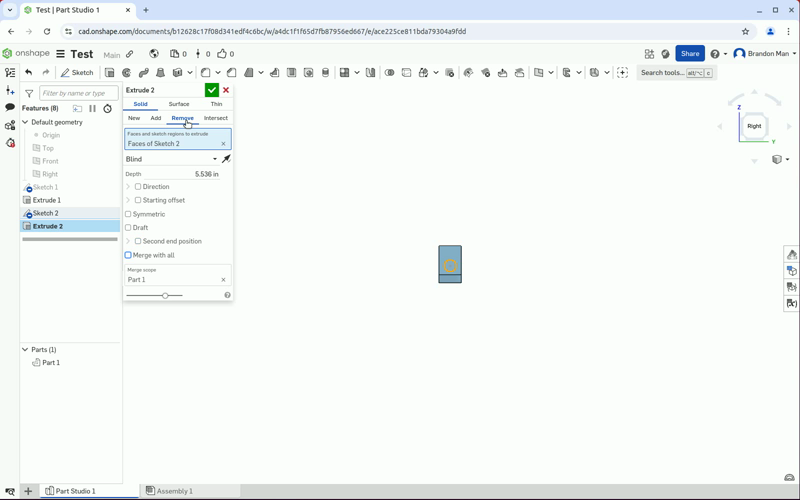
key(space)
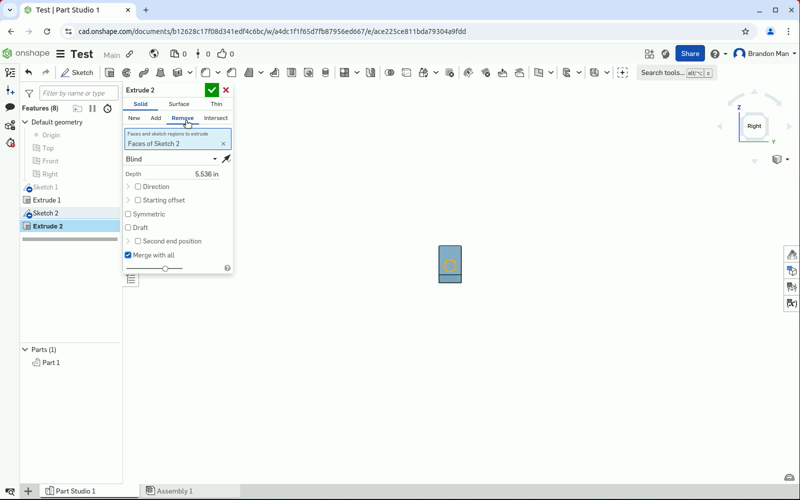
key(enter)
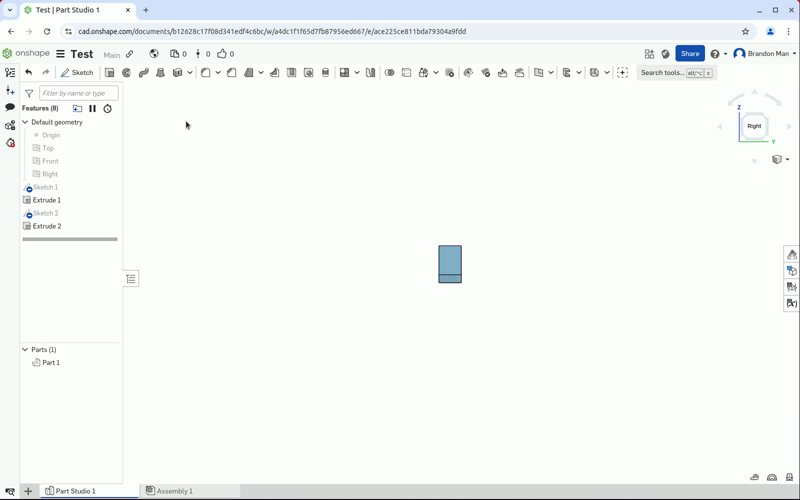
key(shift+h)
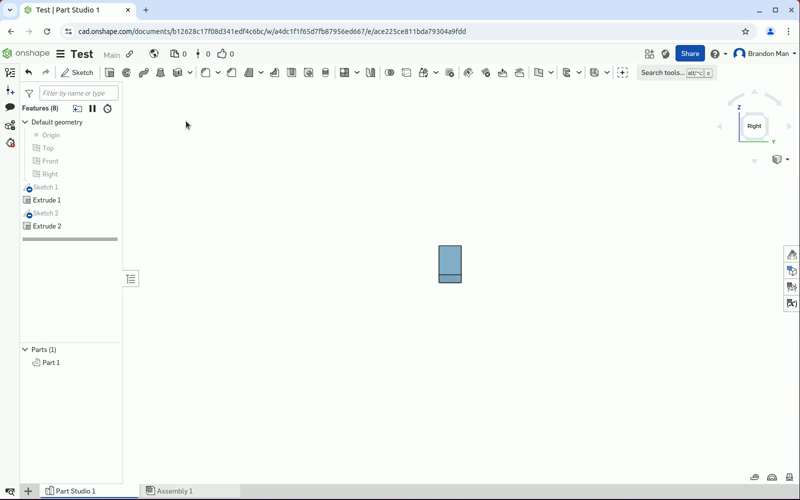
key(shift+h)
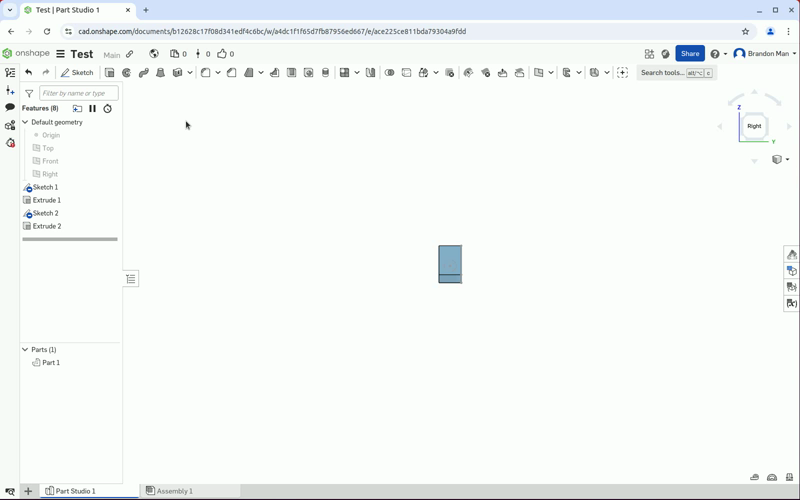
key(shift+7)
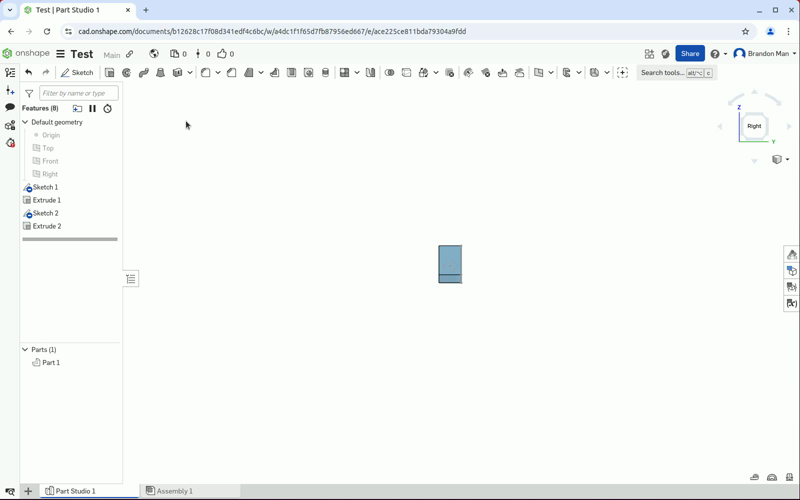
key(right, 2)
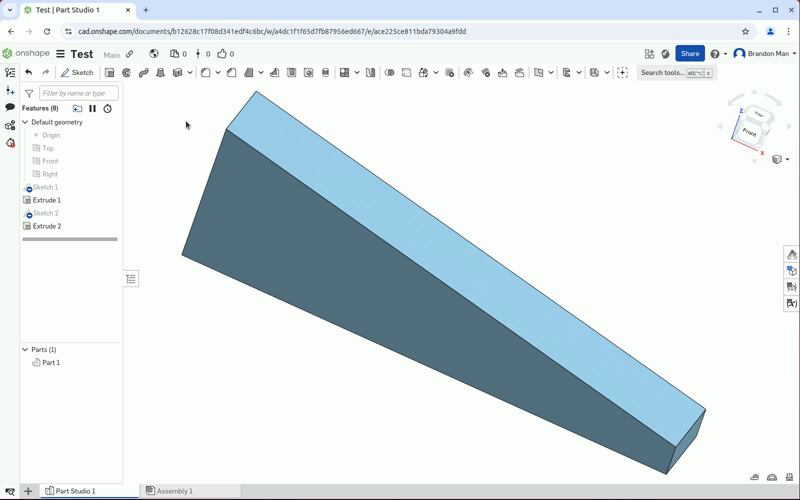
key(down, 2)
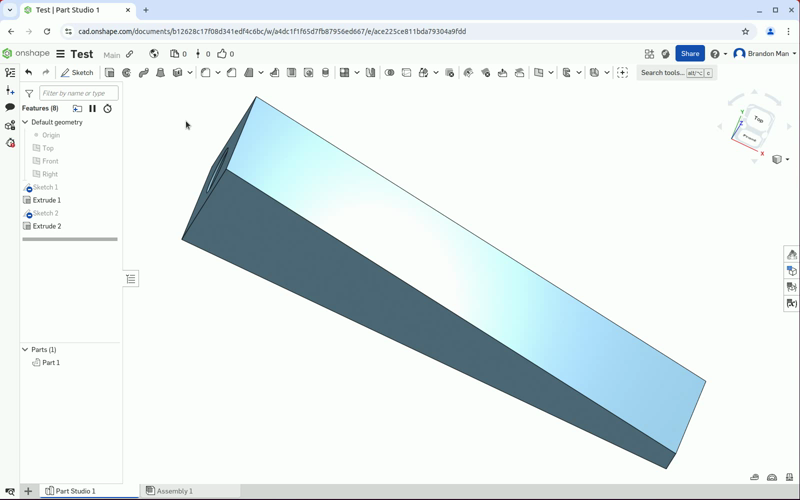
key(up, 2)
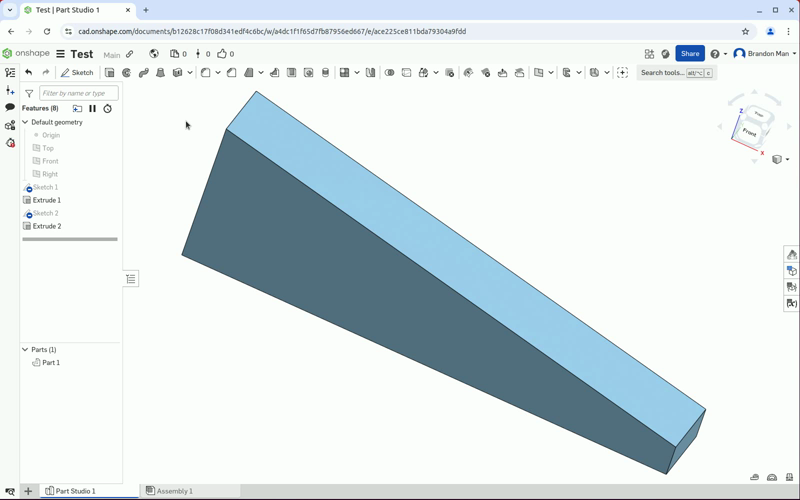
key(left, 2)
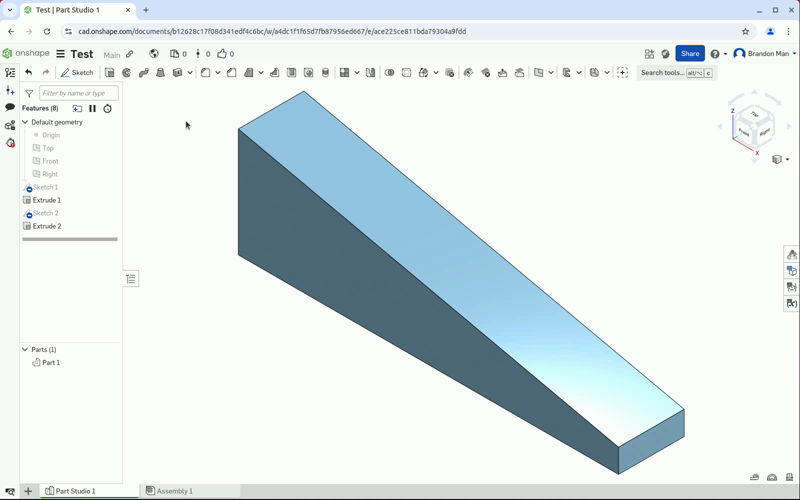
mouse_move(73, 189)
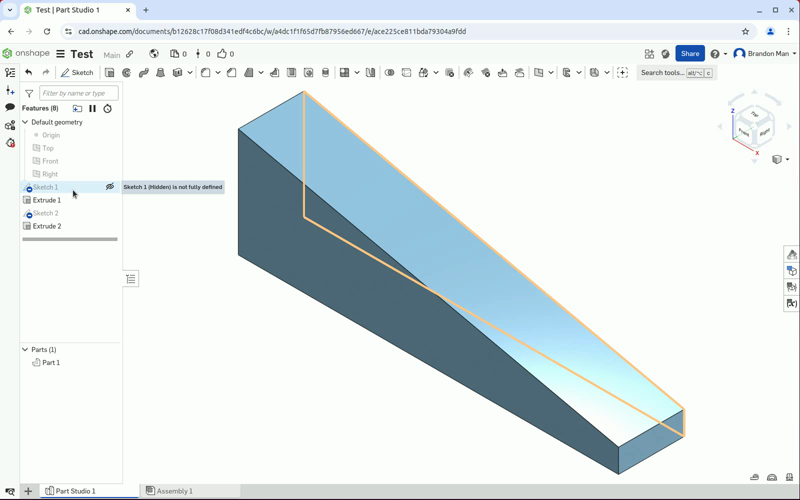
click(73, 189)